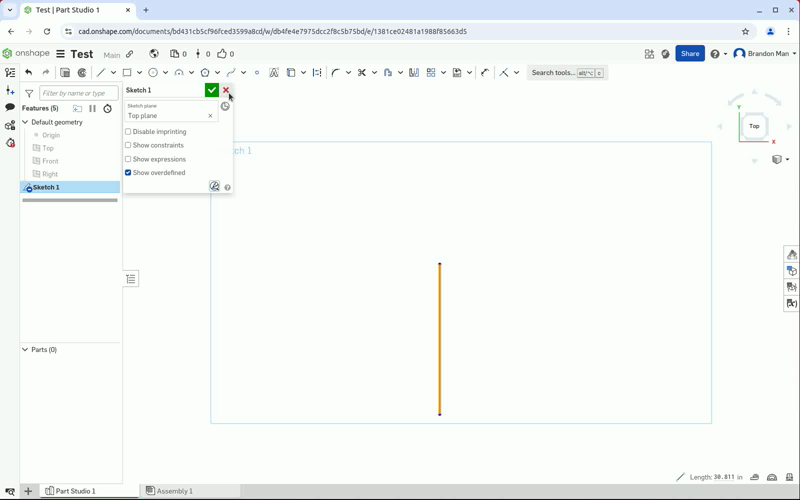
key(shift+h)
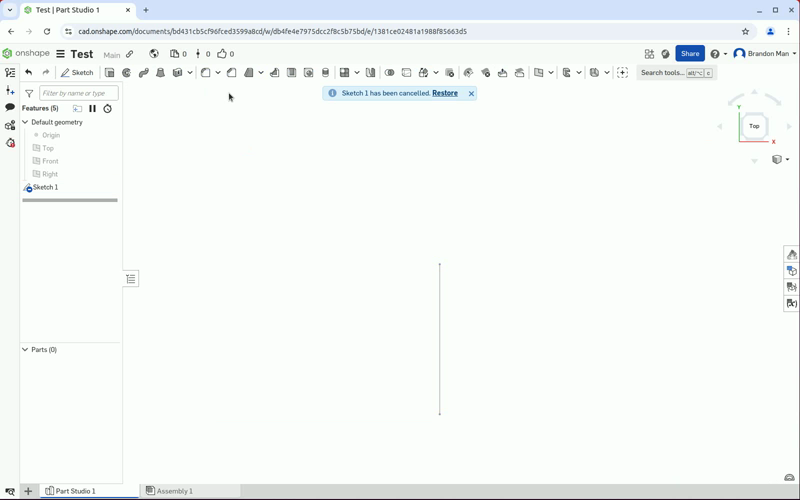
key(shift+s)
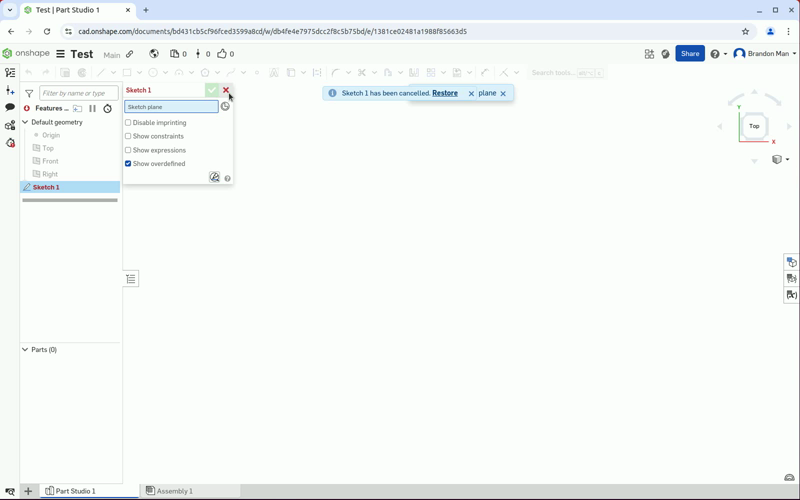
mouse_move(73, 150)
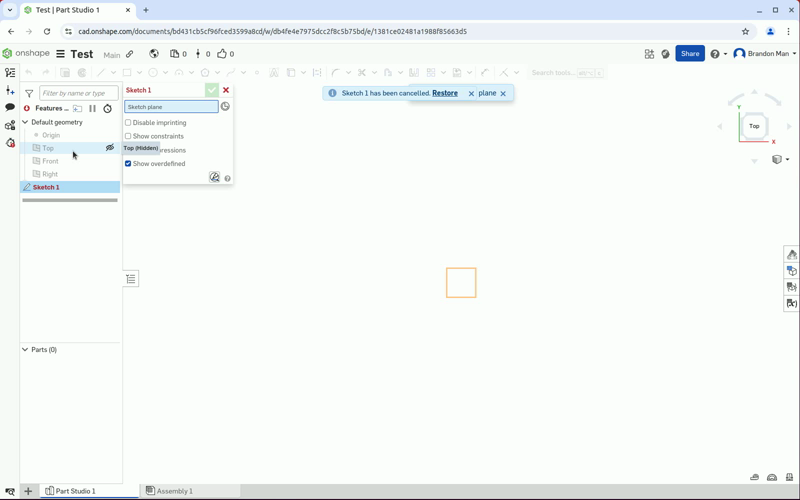
click(73, 150)
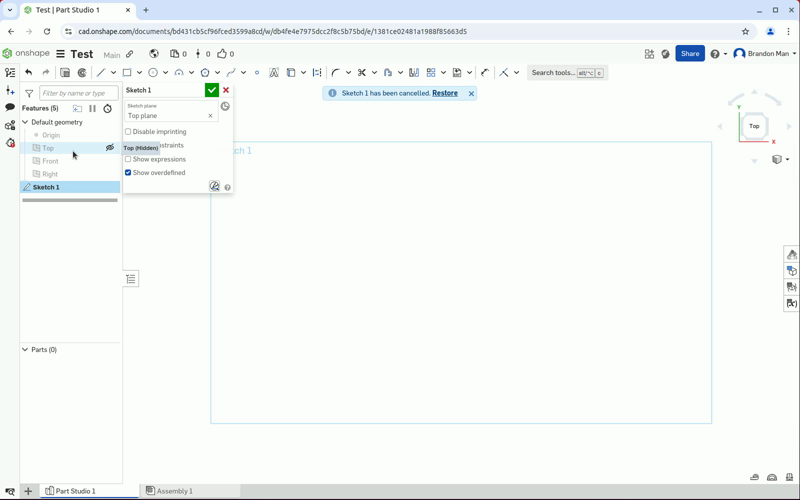
mouse_move(73, 352)
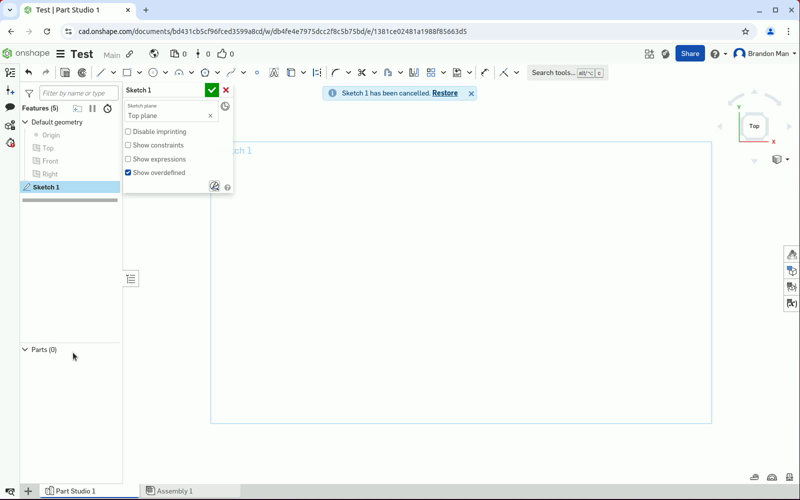
key(y)
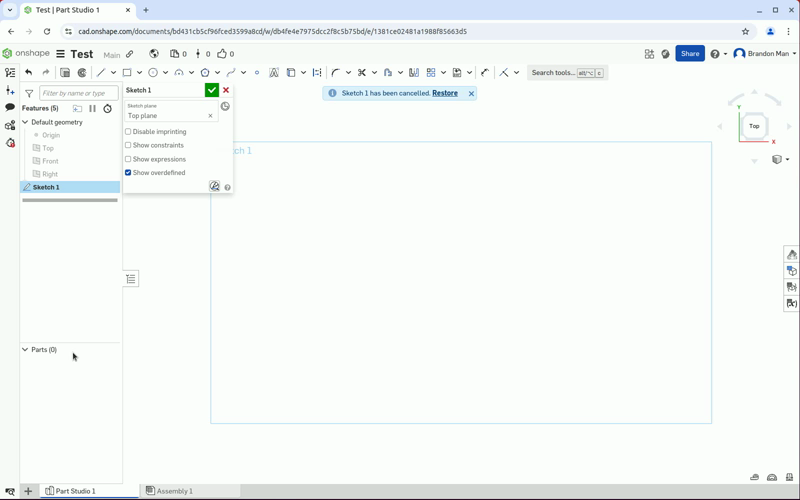
key(l)
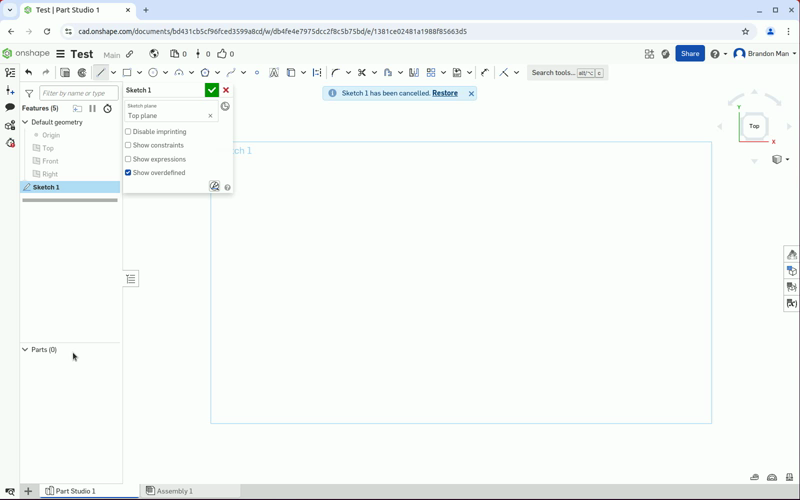
key_down(shift)
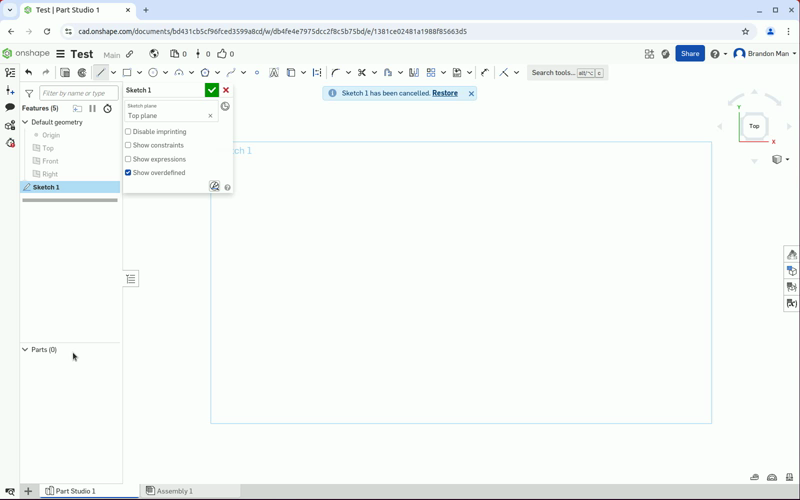
mouse_move(460, 271)
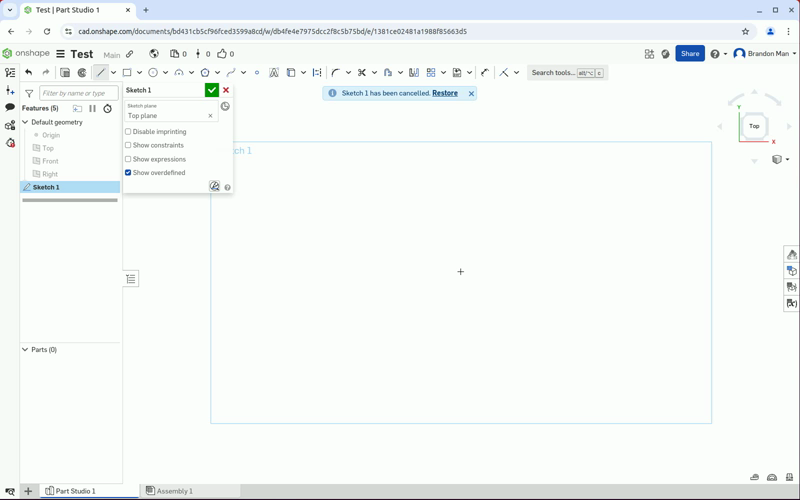
click(460, 271)
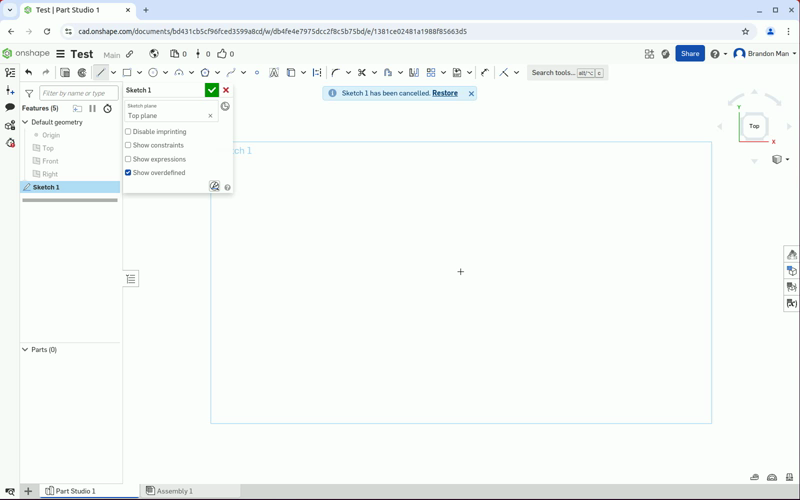
key_up(shift)
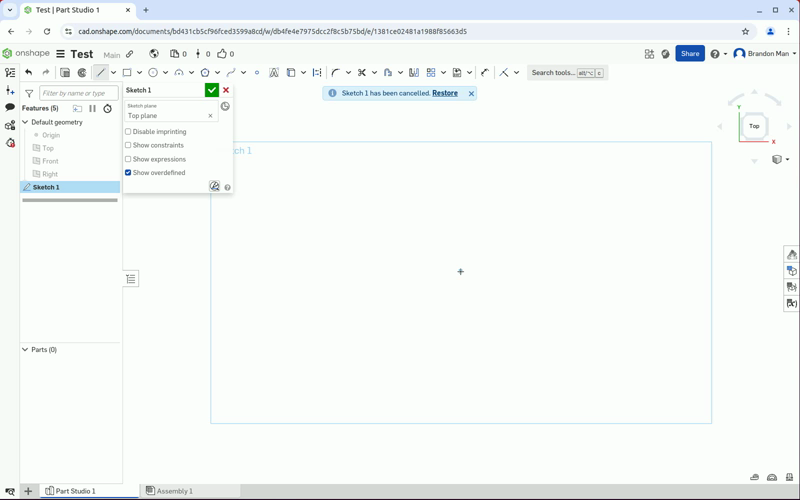
key_down(shift)
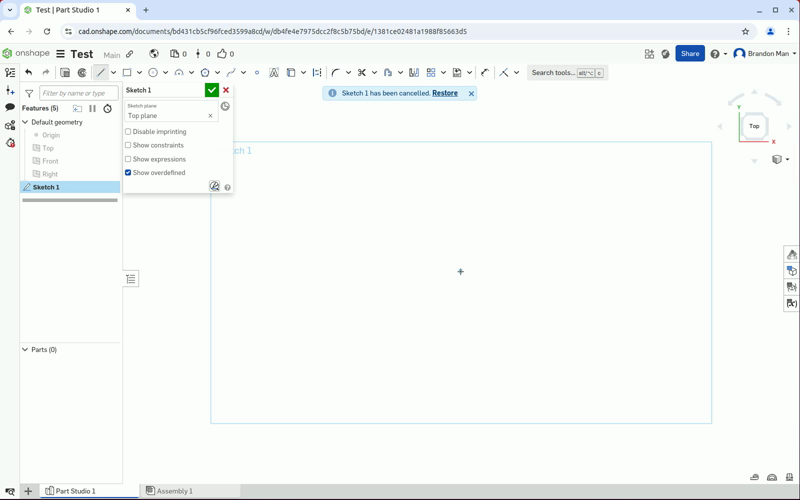
mouse_move(561, 271)
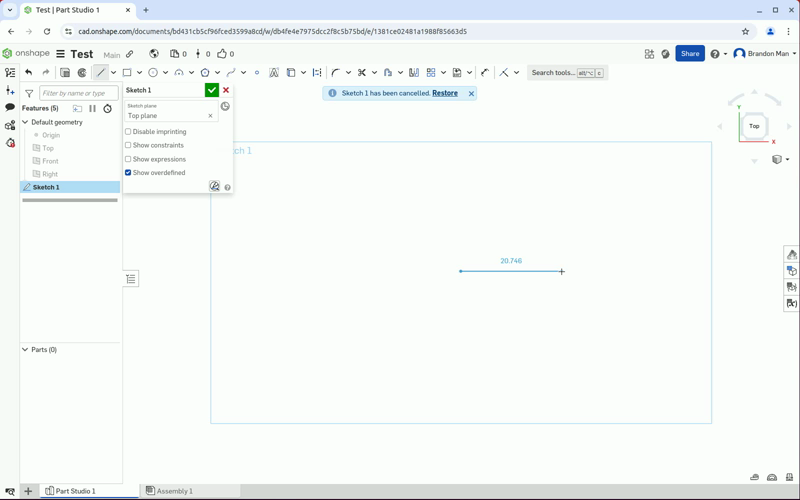
click(561, 271)
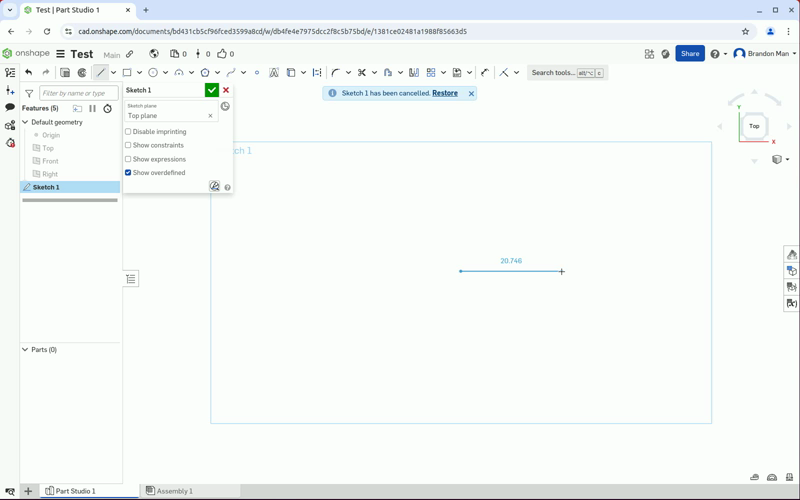
key_up(shift)
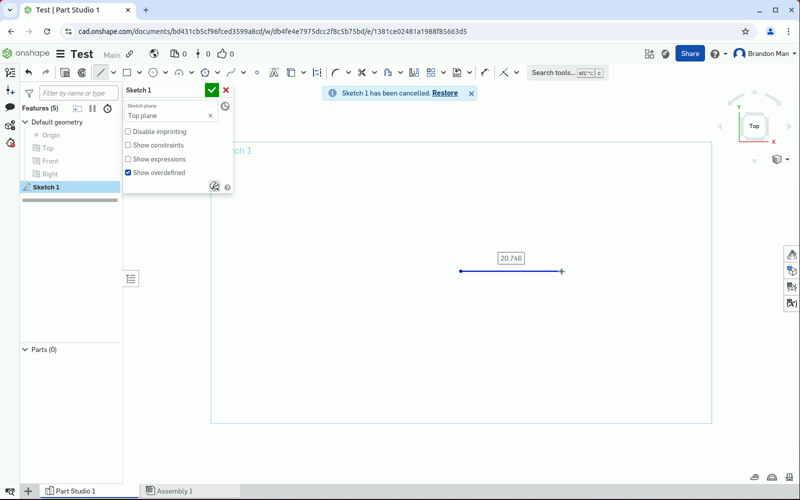
key_down(shift)
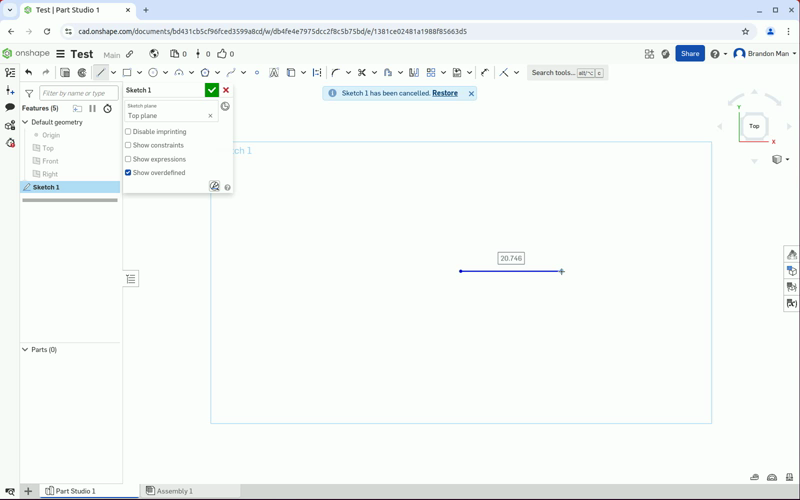
mouse_move(589, 271)
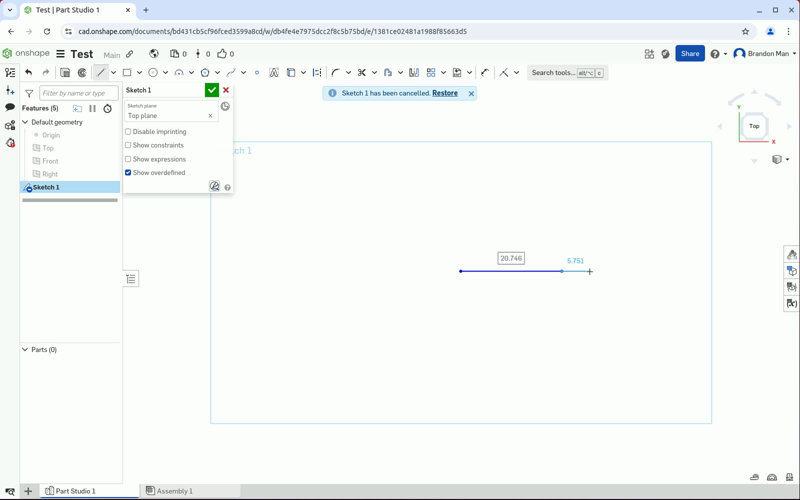
mouse_move(561, 226)
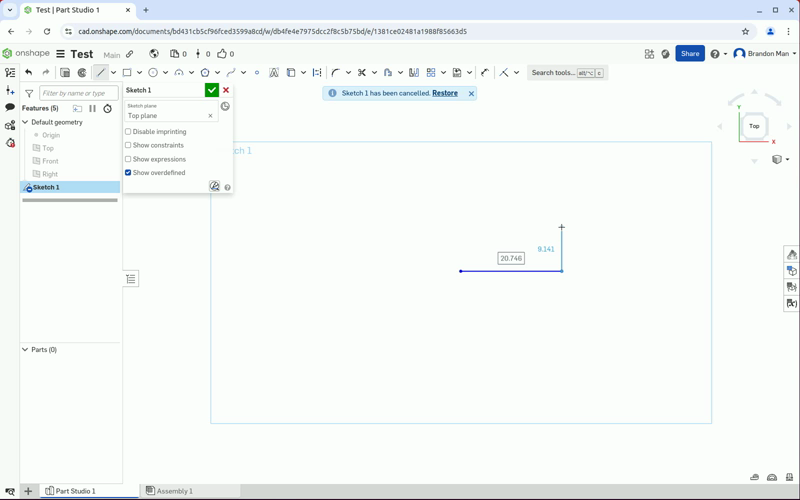
click(561, 226)
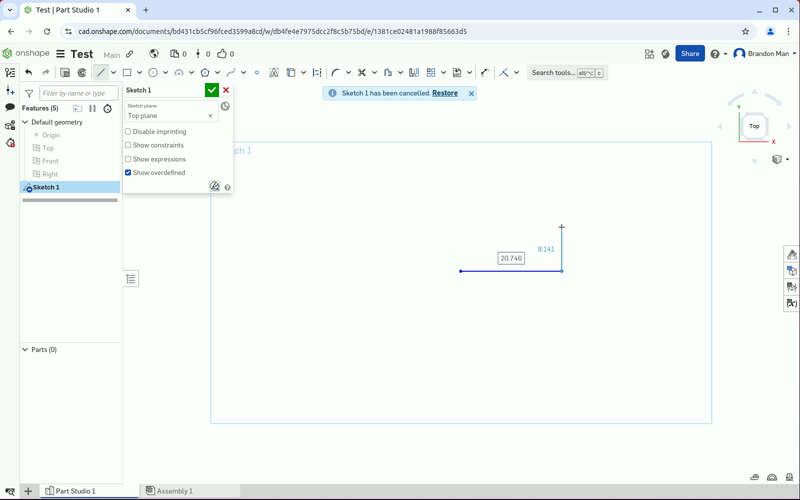
key_up(shift)
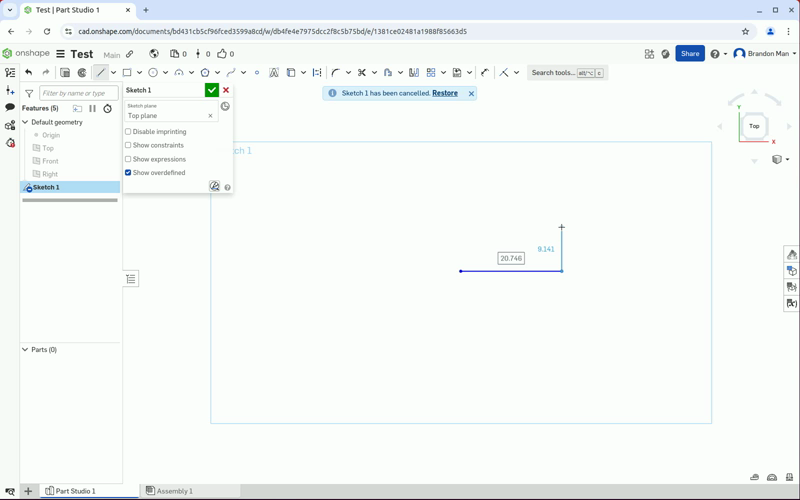
key_down(shift)
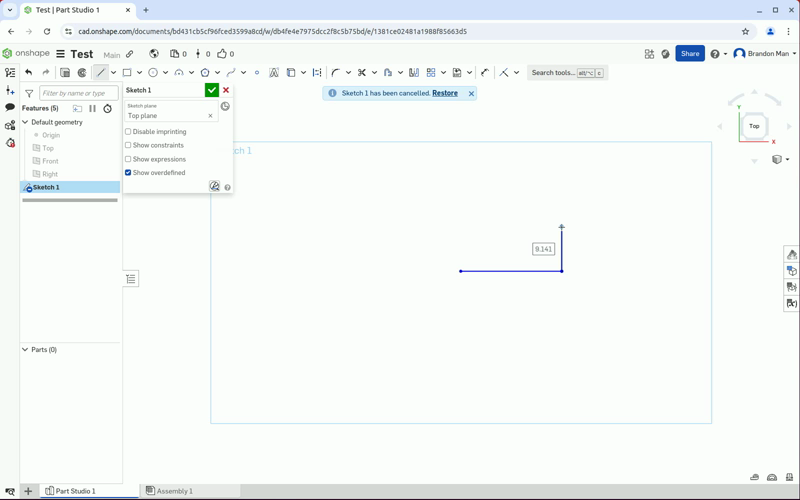
mouse_move(460, 226)
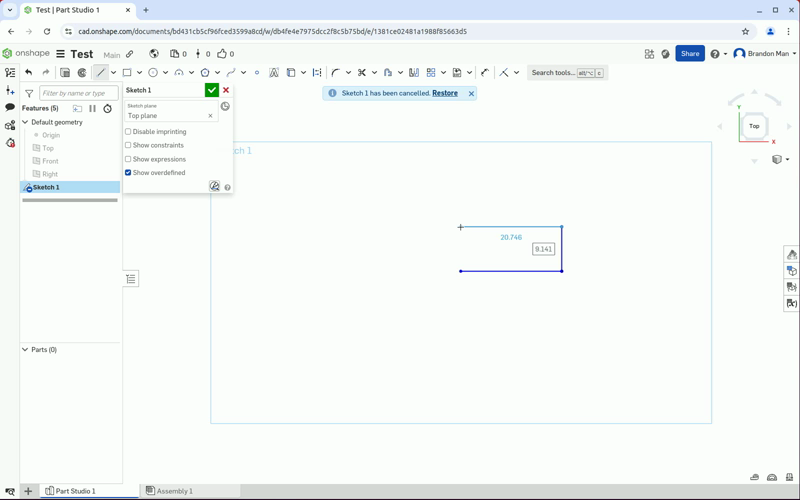
click(460, 226)
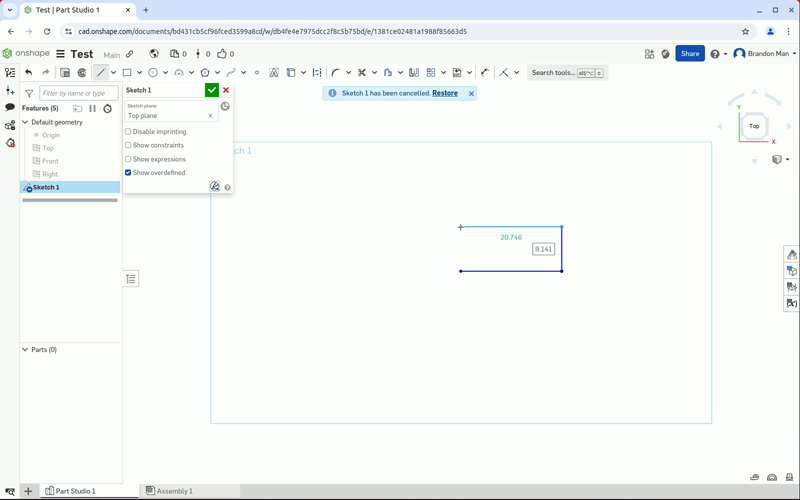
key_up(shift)
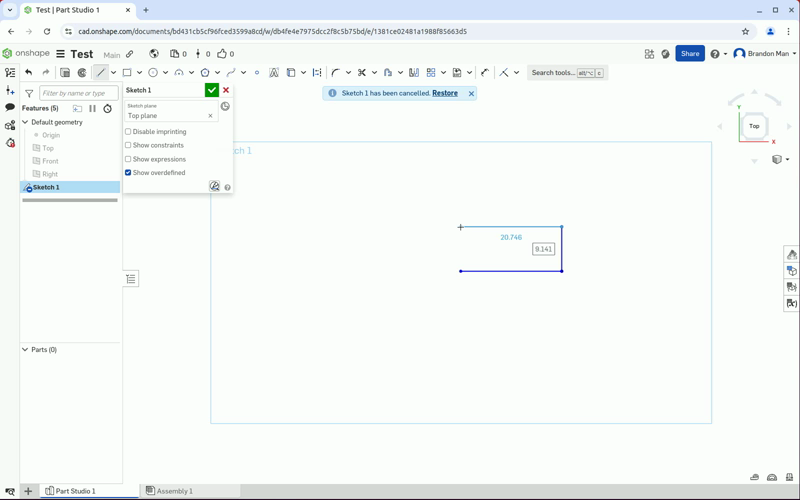
mouse_move(490, 226)
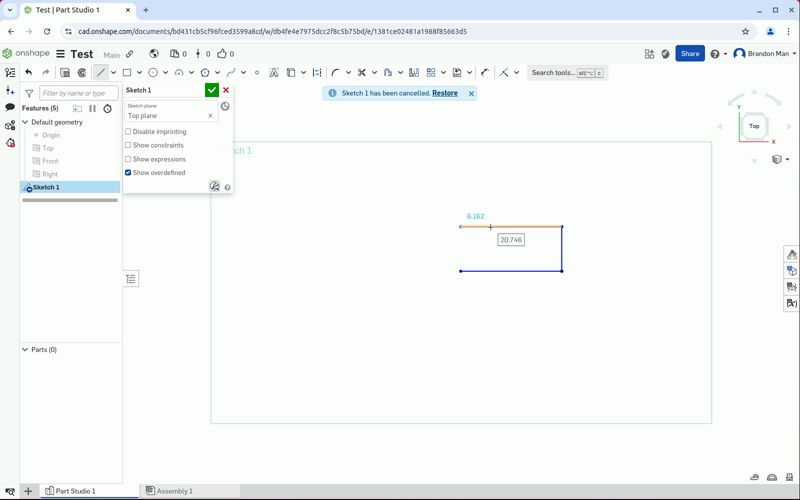
key_down(shift)
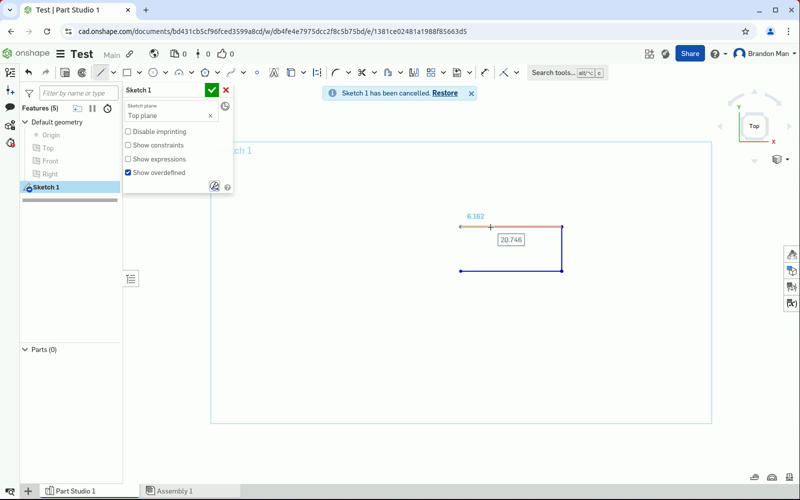
mouse_move(460, 271)
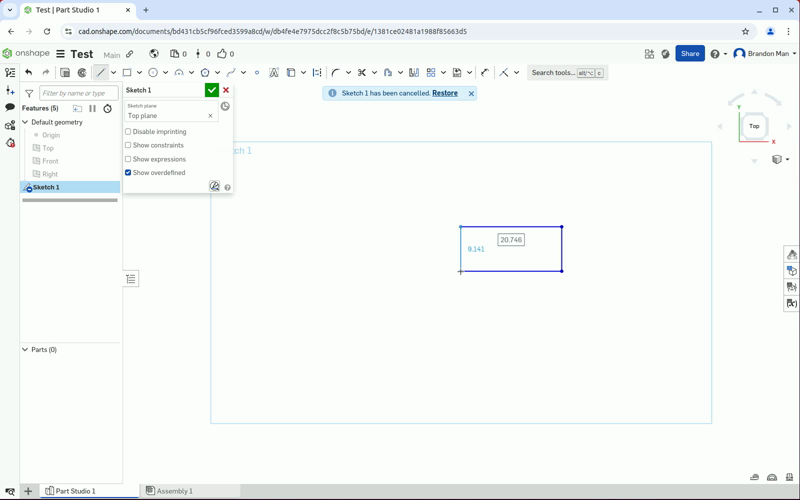
key_up(shift)
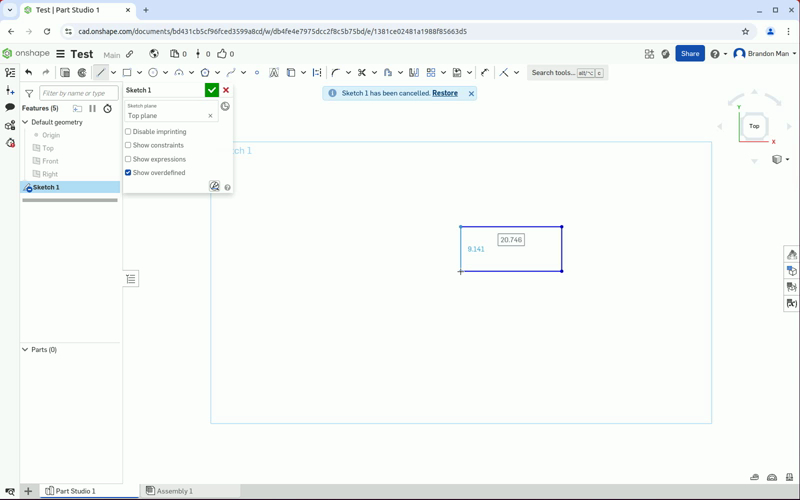
click(460, 271)
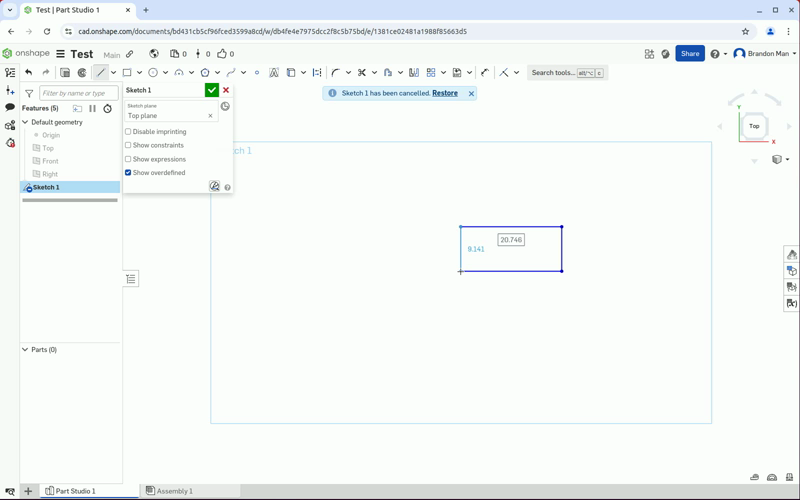
key(esc)
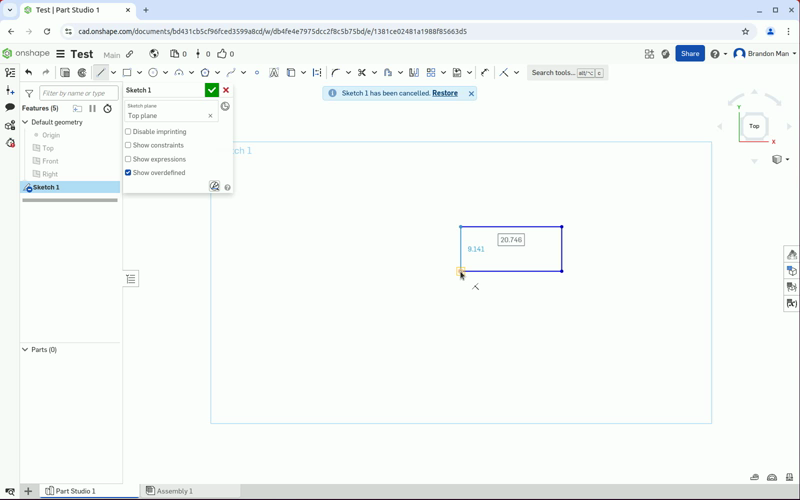
key(c)
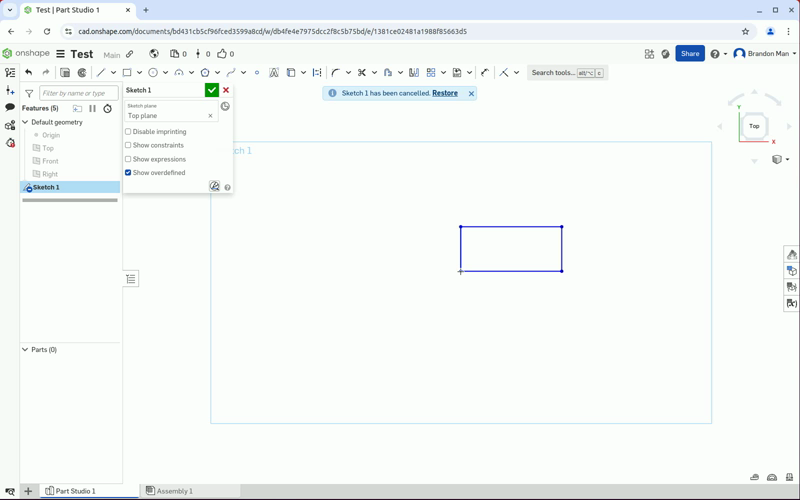
key_down(shift)
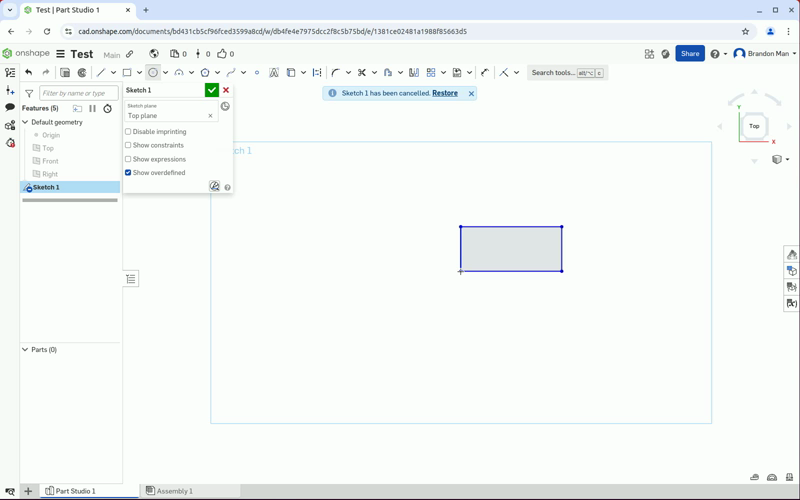
mouse_move(483, 237)
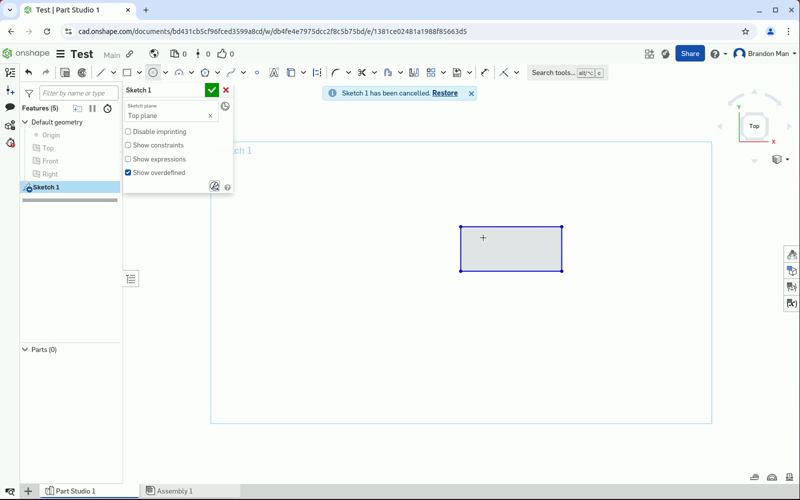
click(483, 237)
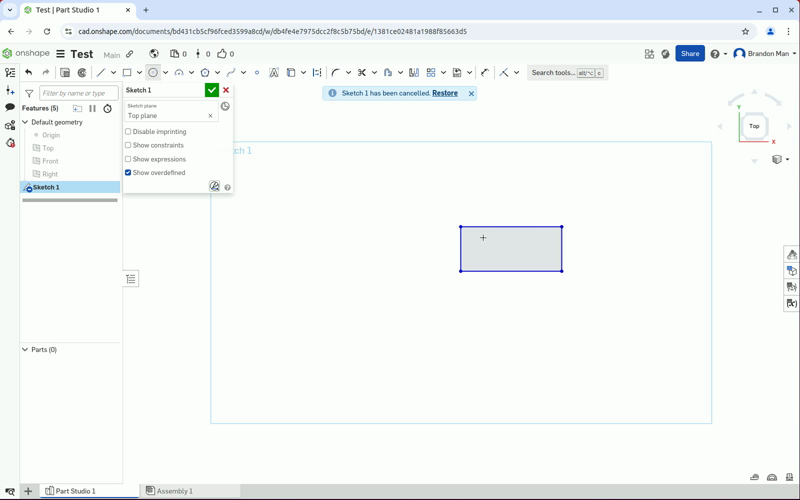
key_up(shift)
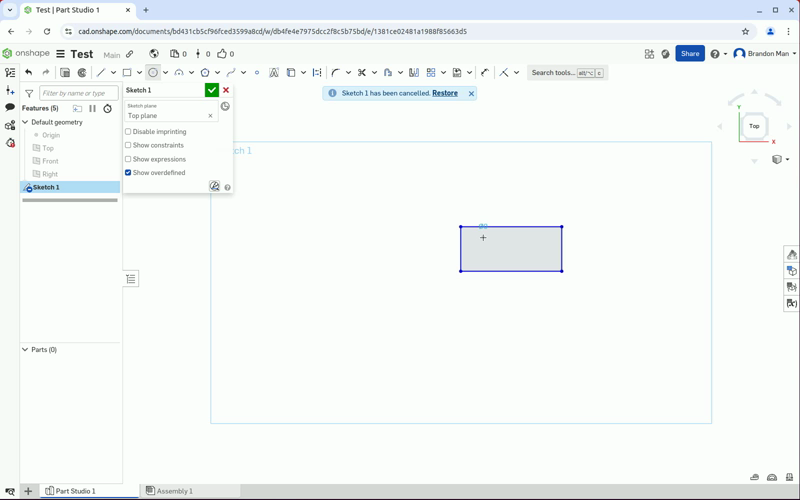
mouse_move(488, 237)
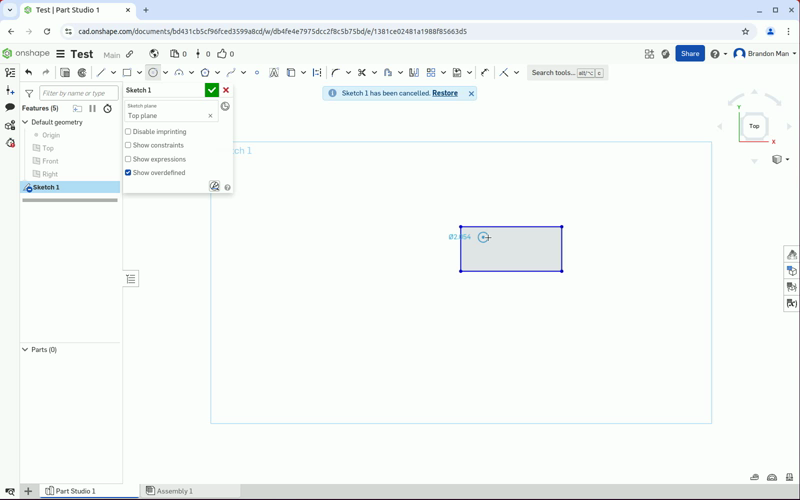
click(488, 237)
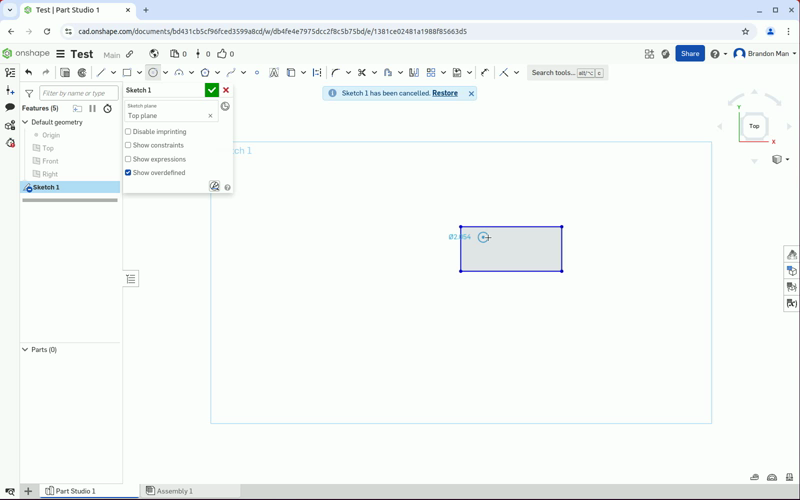
key(esc)
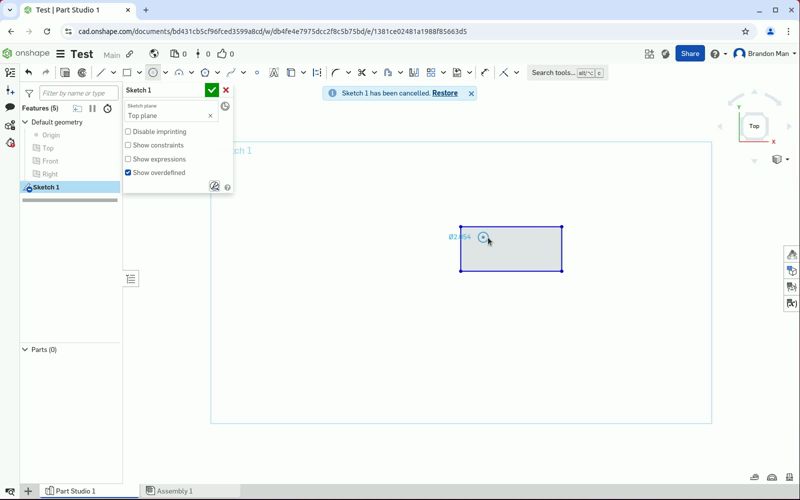
key(c)
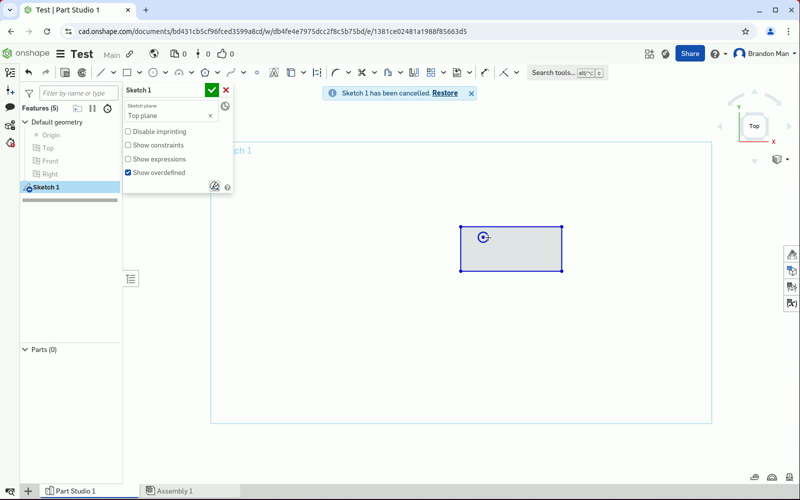
key_down(shift)
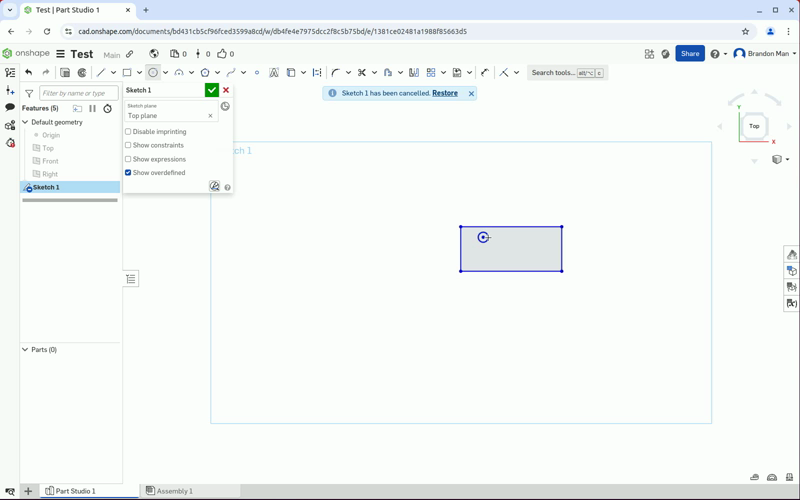
mouse_move(527, 237)
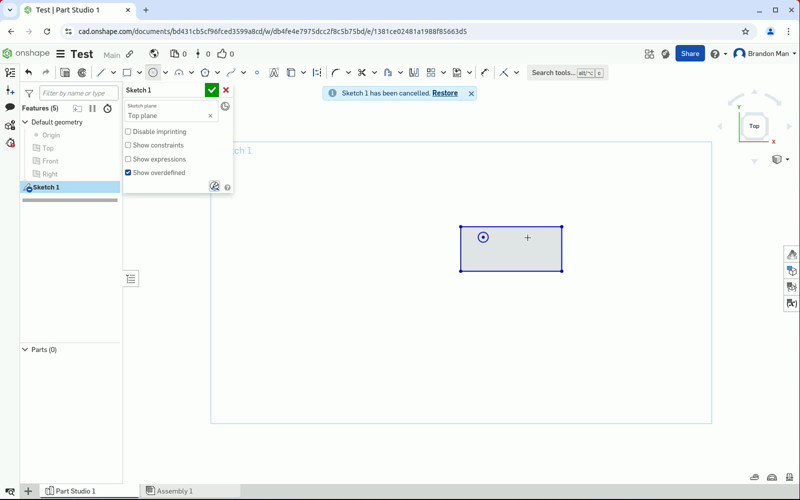
click(527, 237)
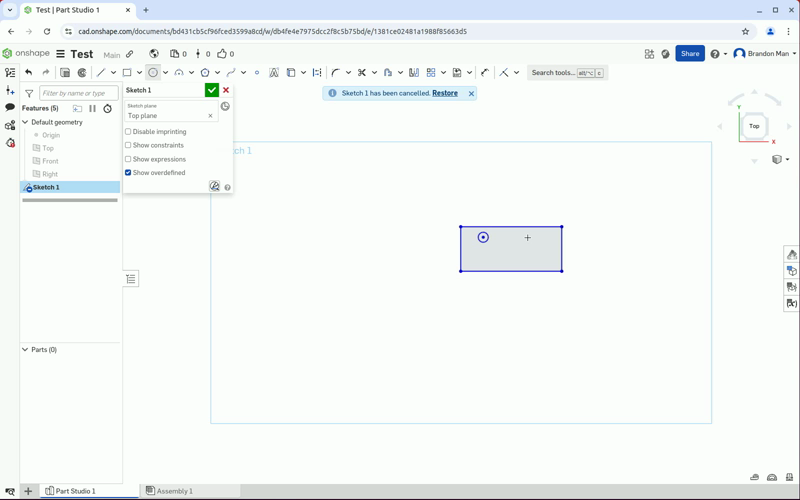
key_up(shift)
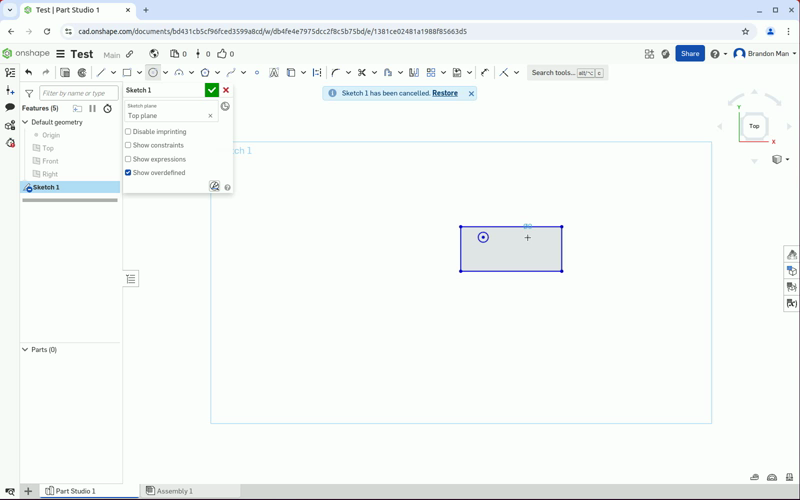
mouse_move(533, 237)
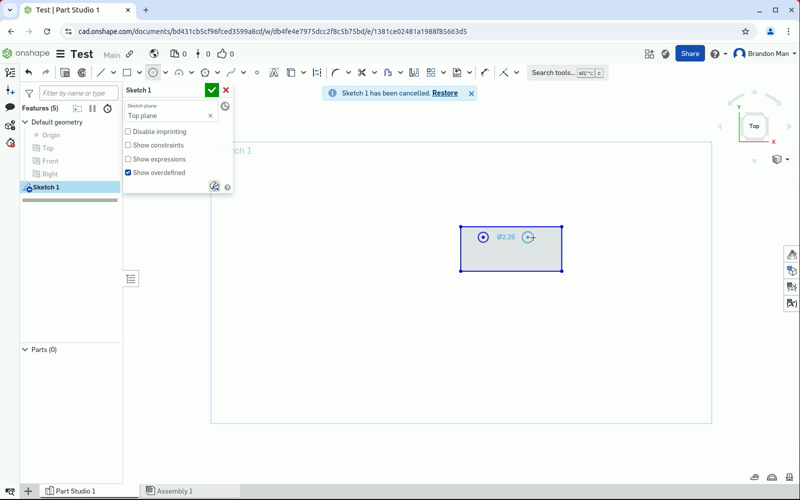
click(533, 237)
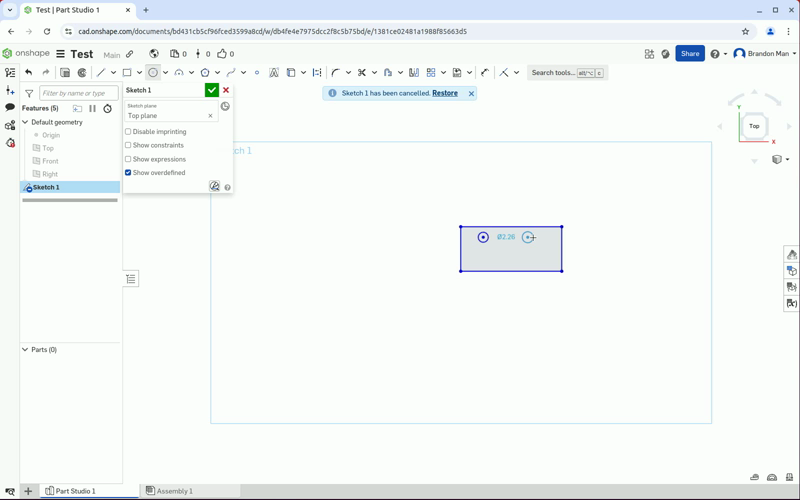
key(esc)
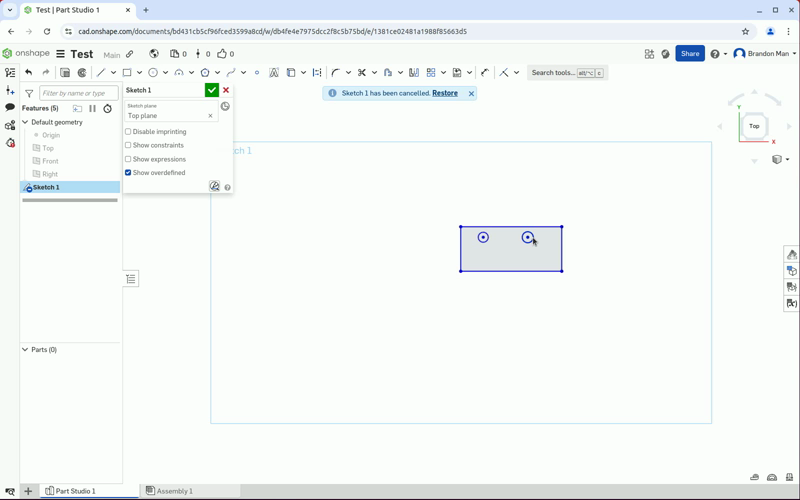
mouse_move(476, 258)
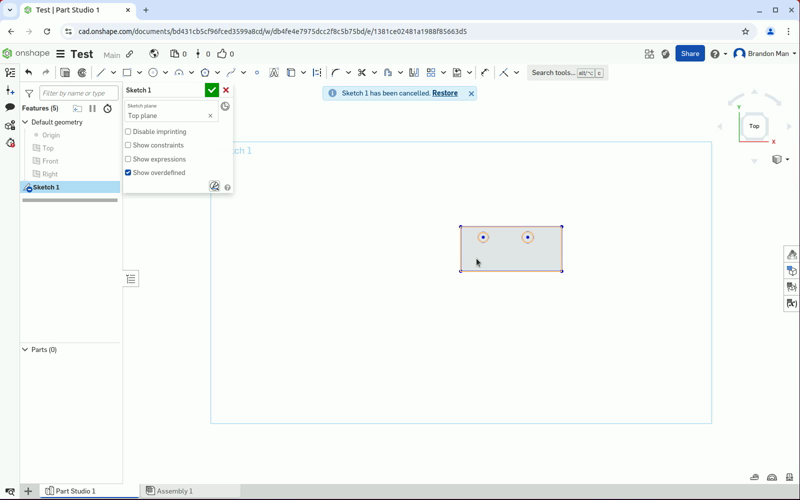
click(476, 258)
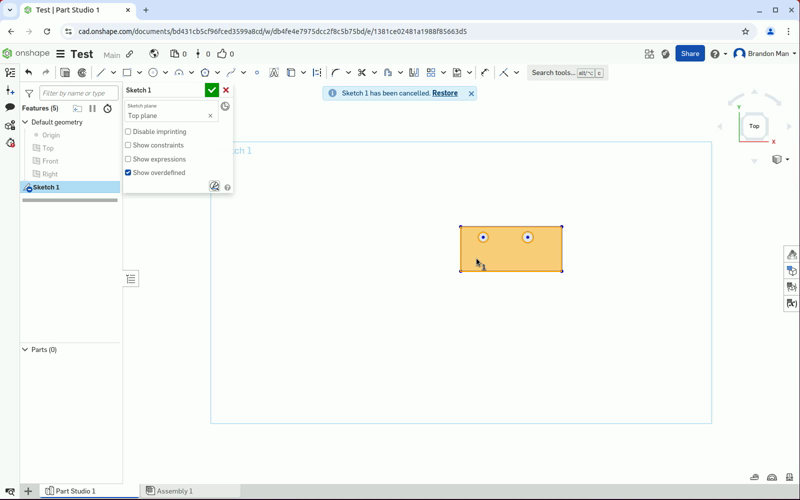
mouse_move(73, 352)
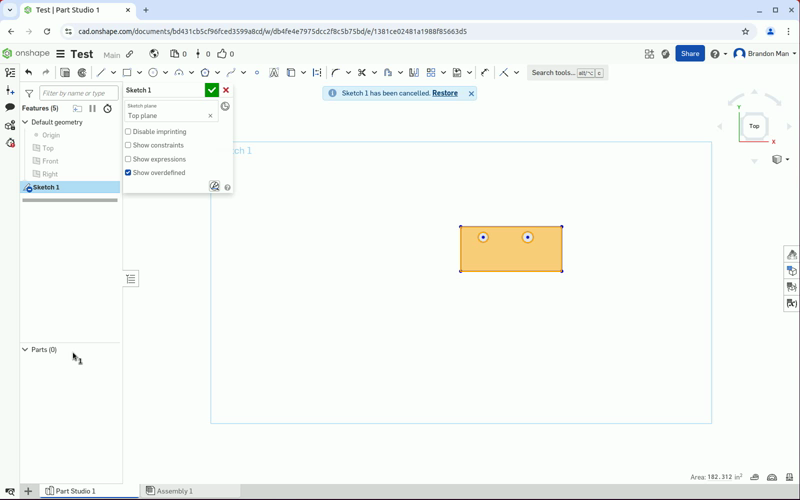
key(shift+y)
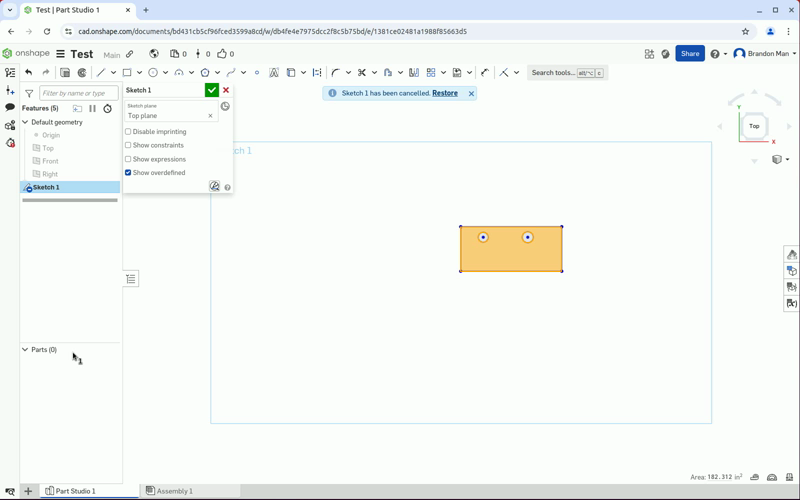
key(shift+e)
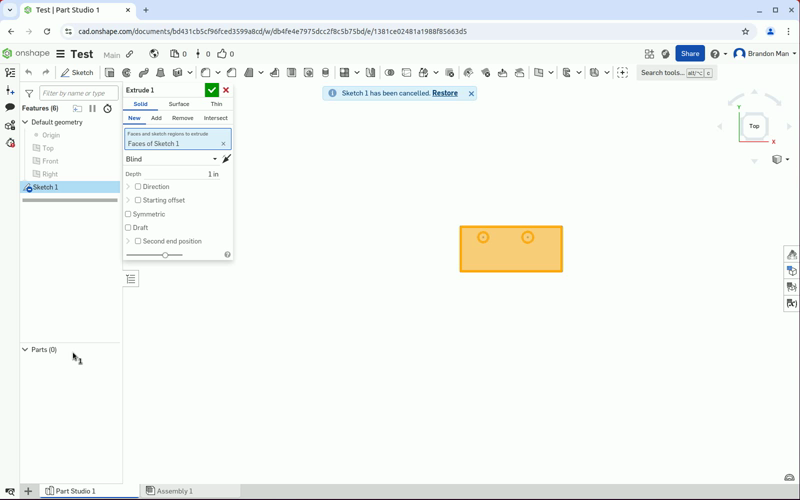
mouse_move(143, 106)
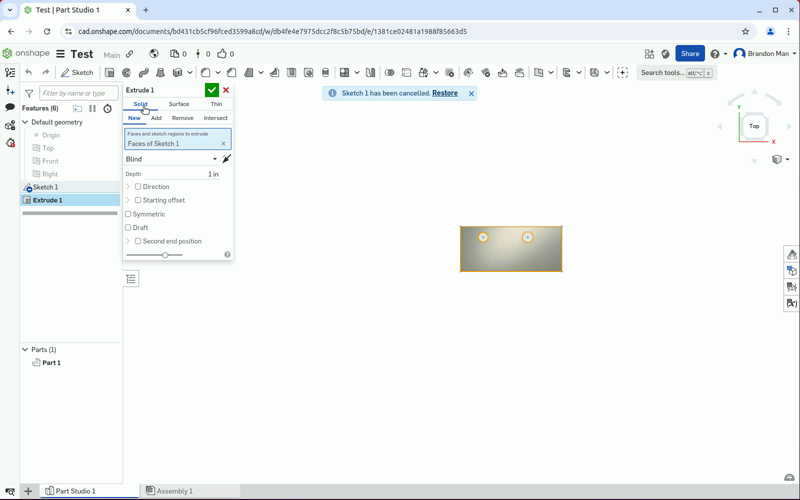
click(143, 106)
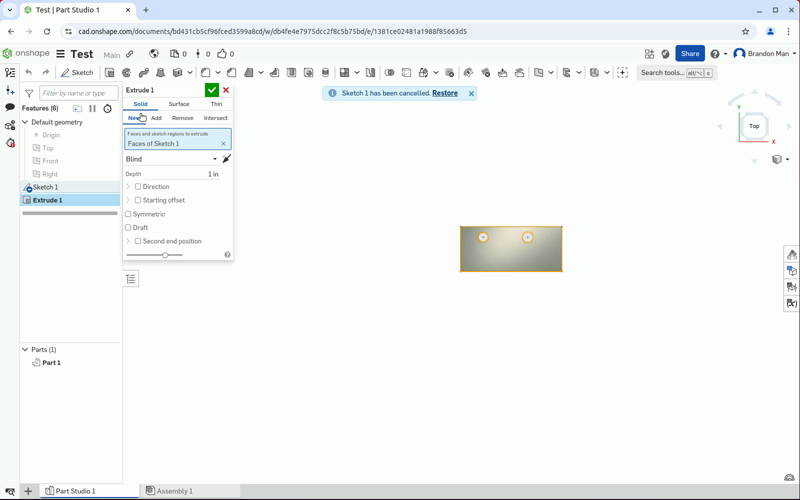
mouse_move(137, 120)
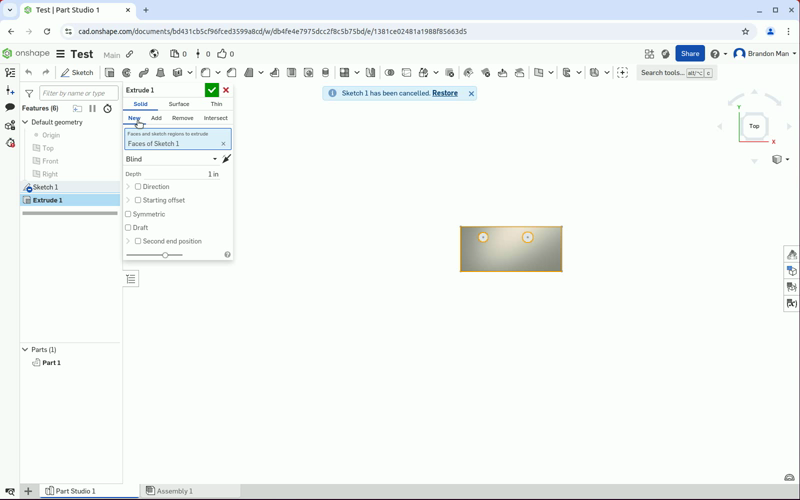
click(137, 120)
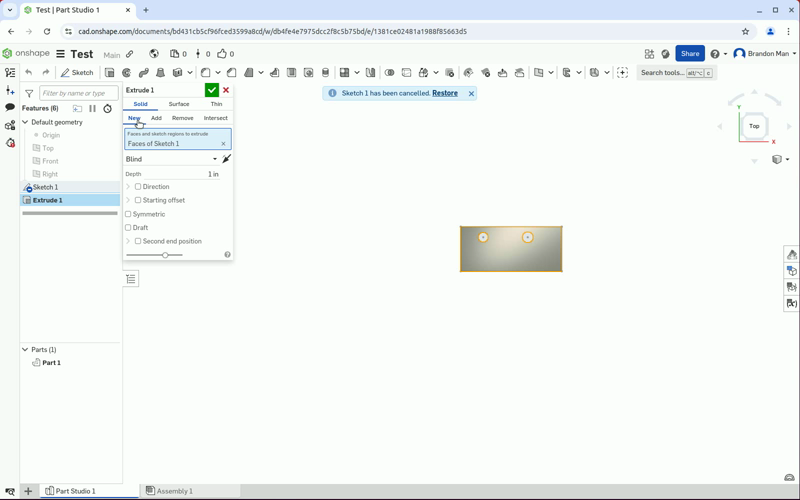
key(tab, 4)
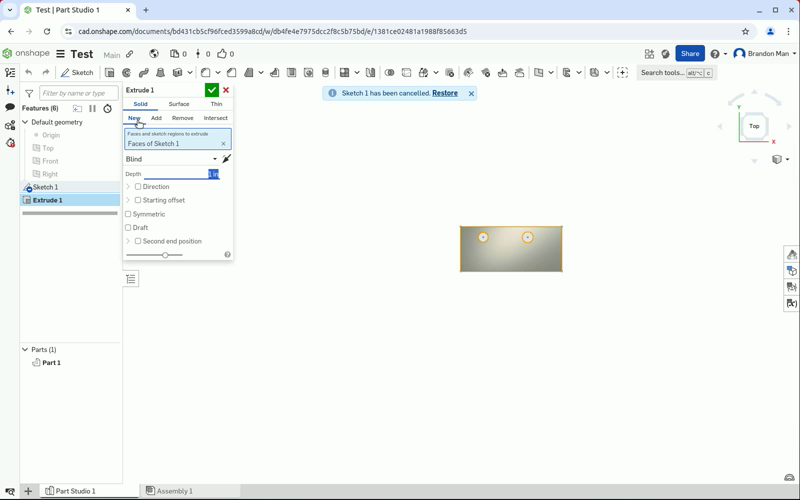
text(-2.407)
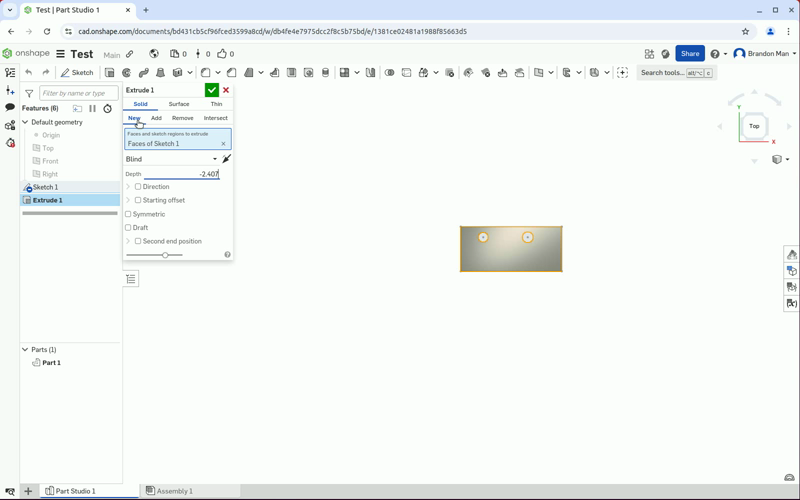
key(enter)
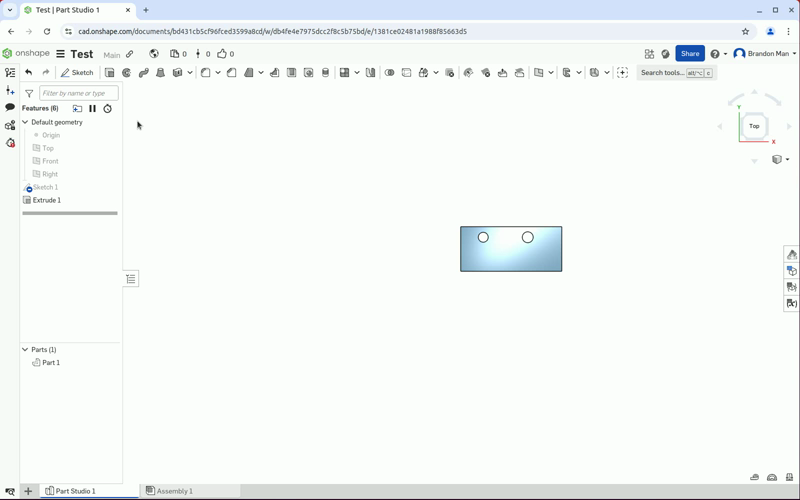
key(shift+h)
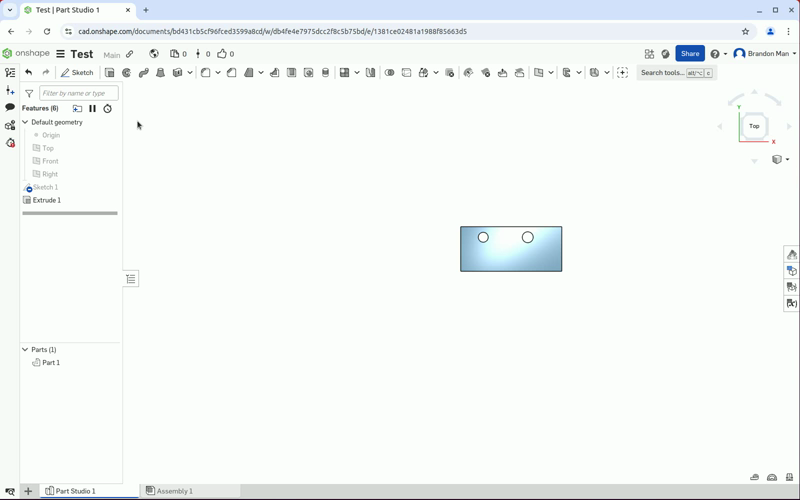
key(shift+h)
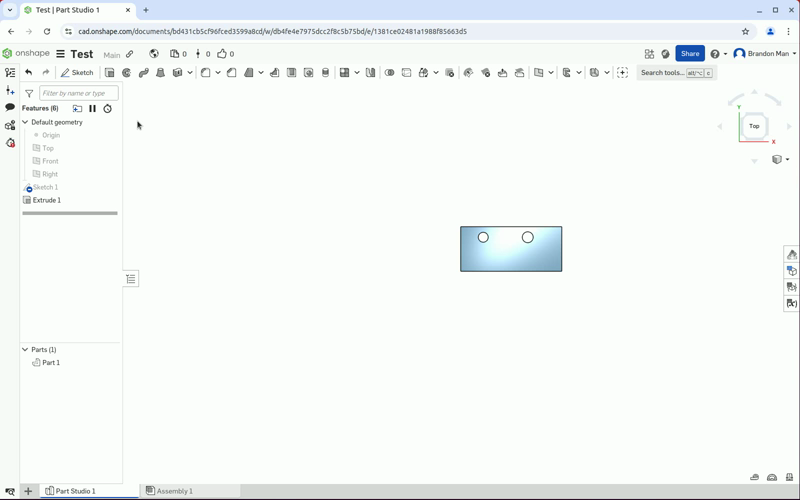
mouse_move(73, 189)
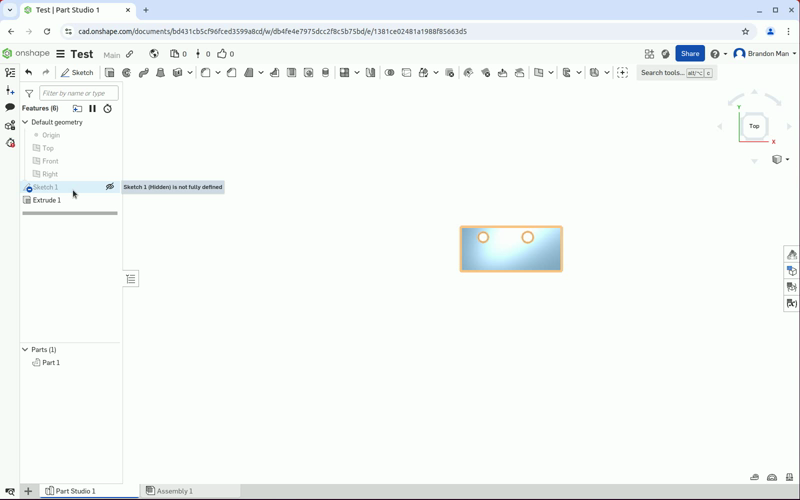
click(73, 189)
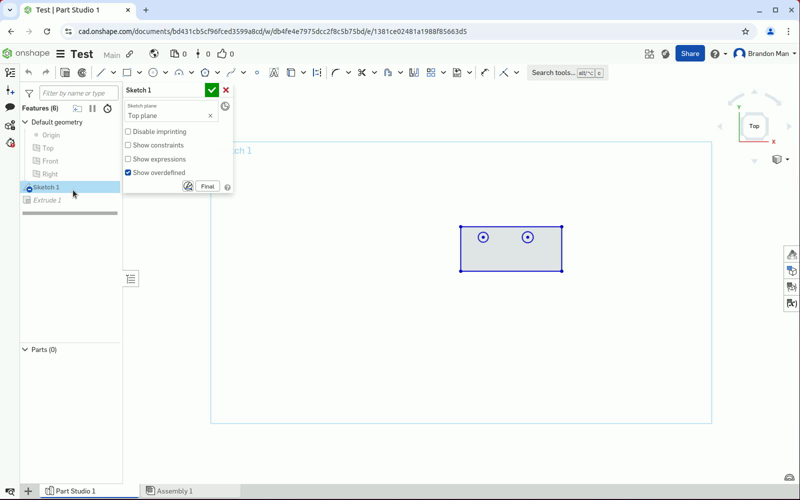
mouse_move(229, 92)
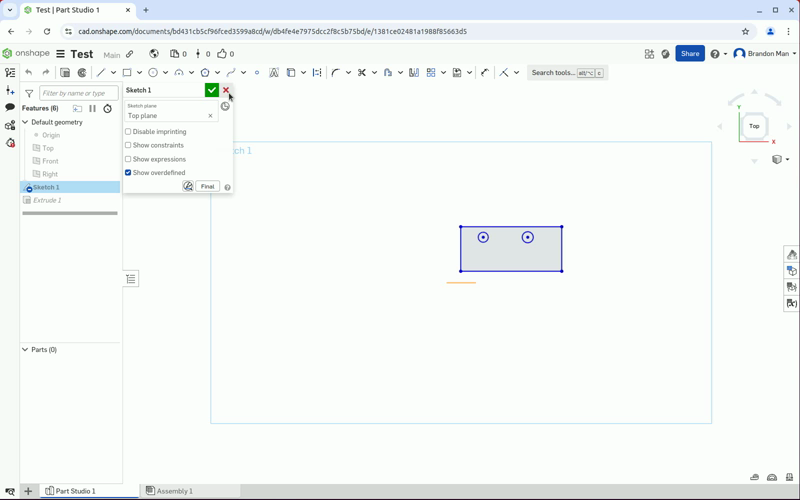
click(229, 92)
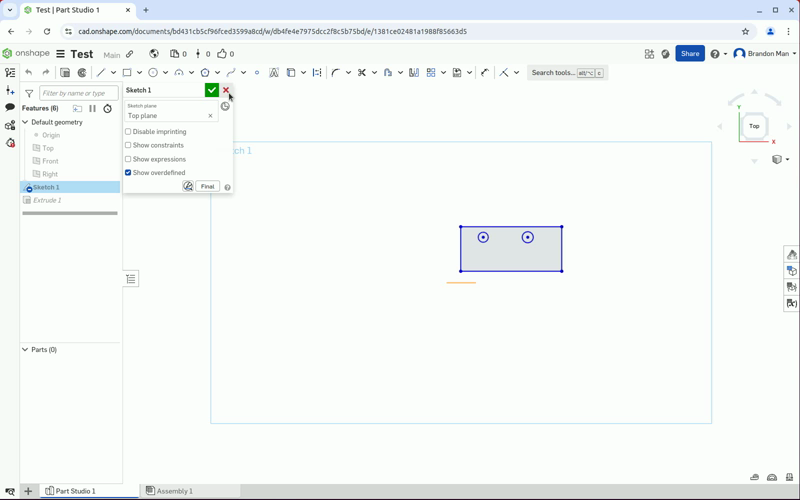
key(shift+s)
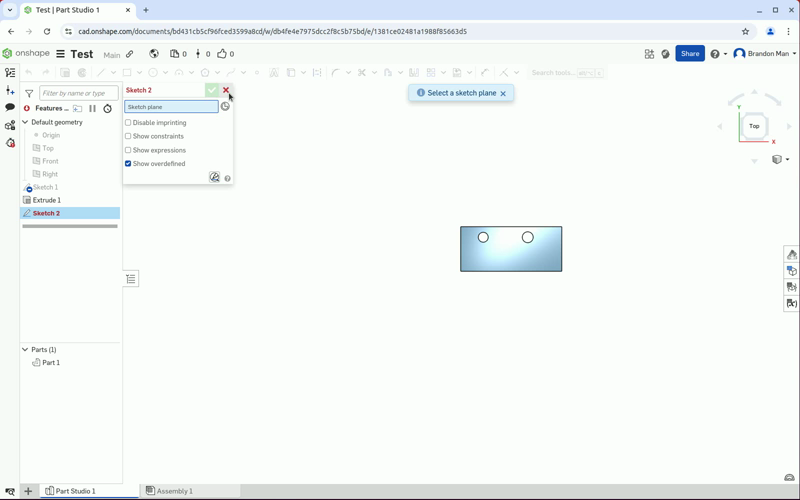
mouse_move(73, 150)
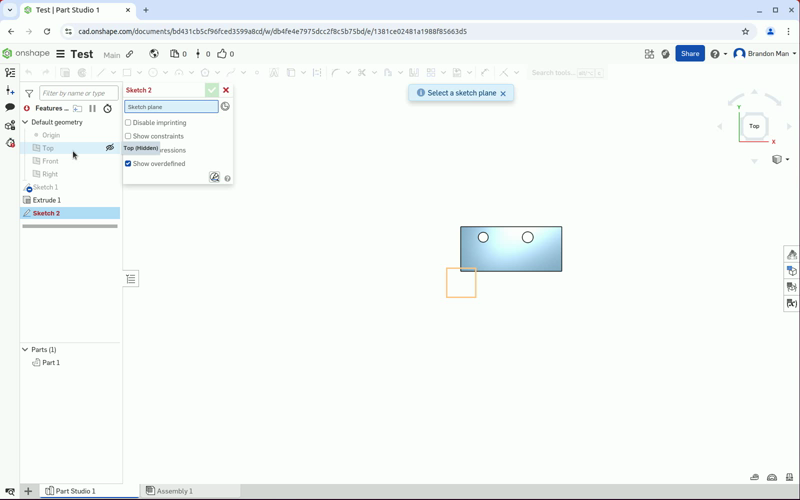
click(73, 150)
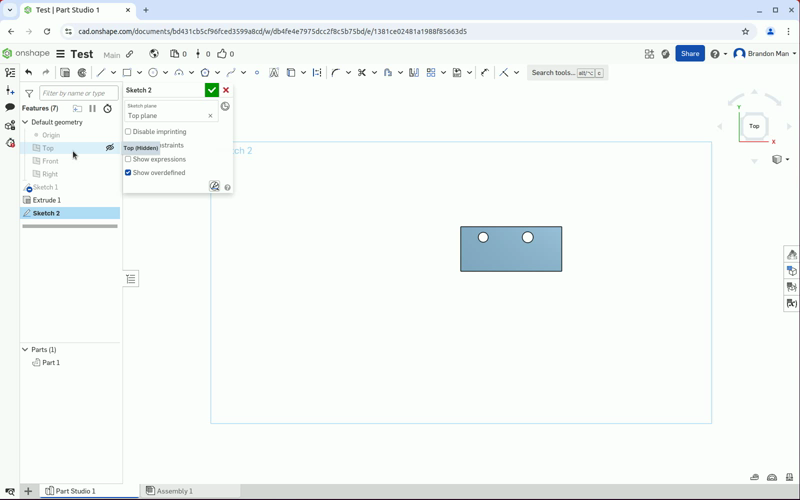
mouse_move(73, 352)
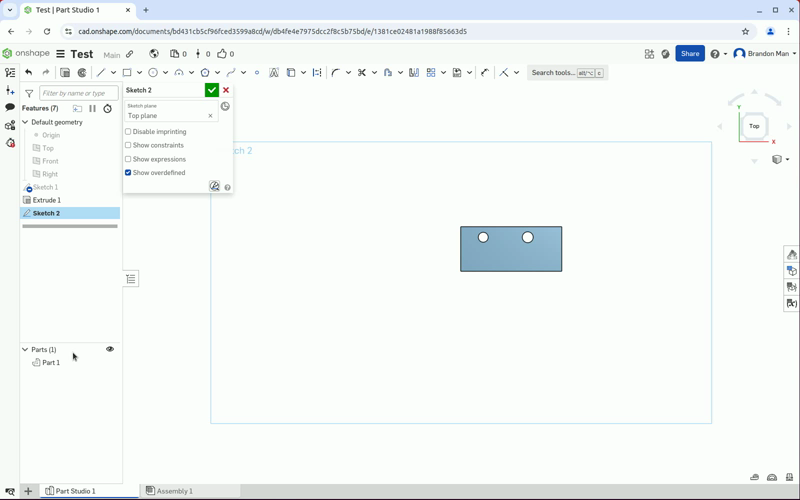
key(y)
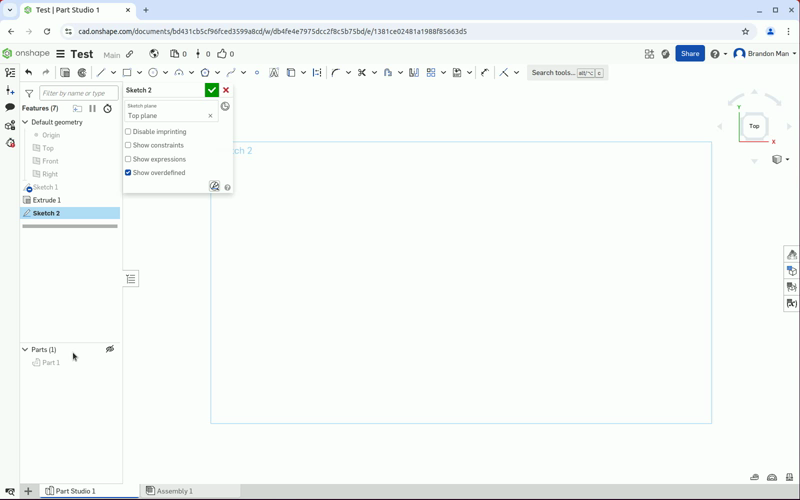
key(l)
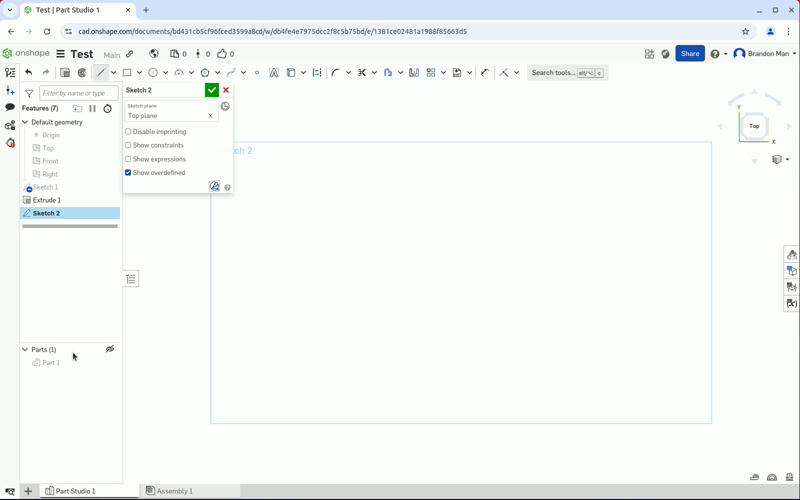
key_down(shift)
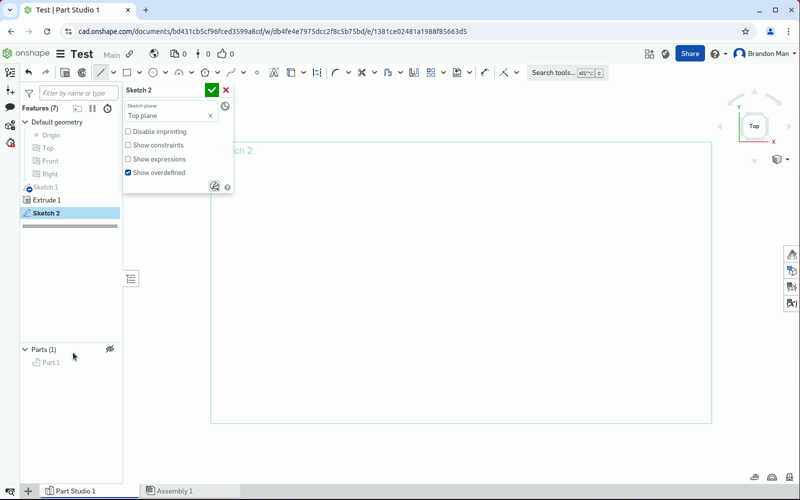
mouse_move(460, 282)
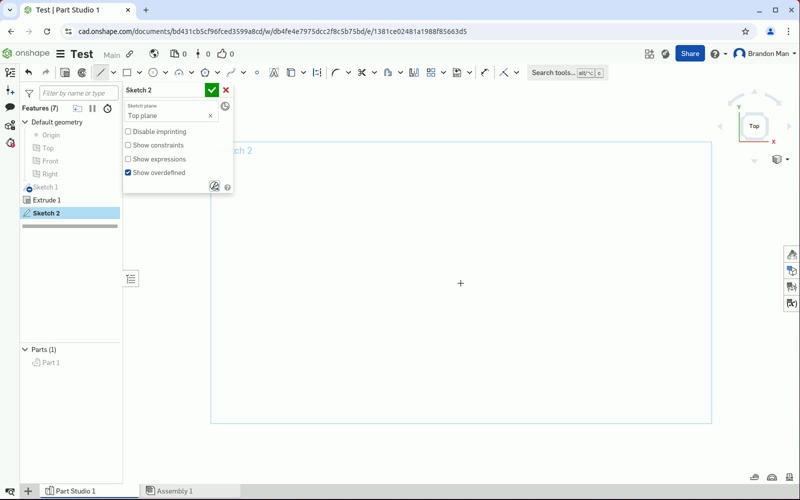
click(460, 282)
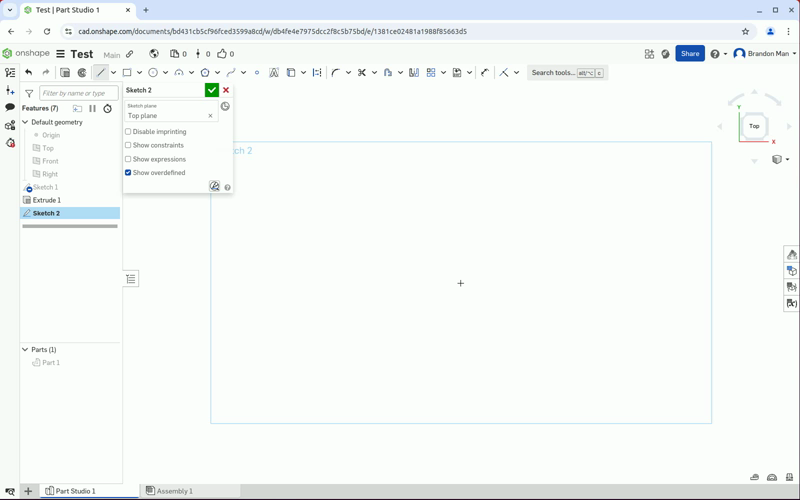
key_up(shift)
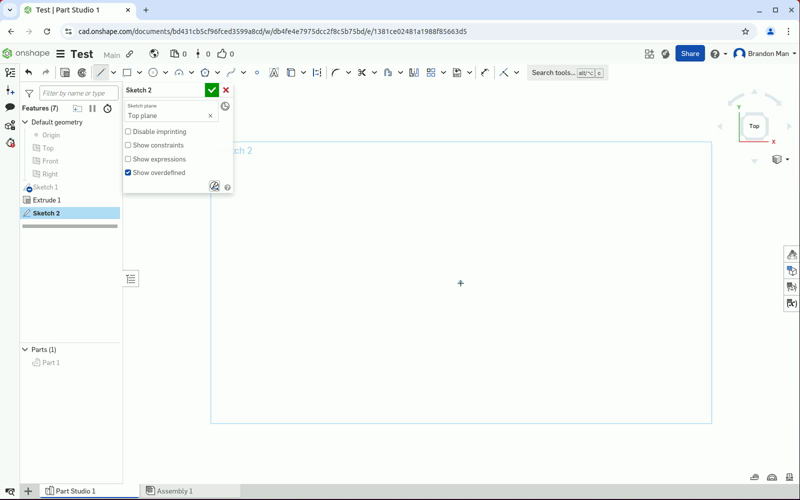
key_down(shift)
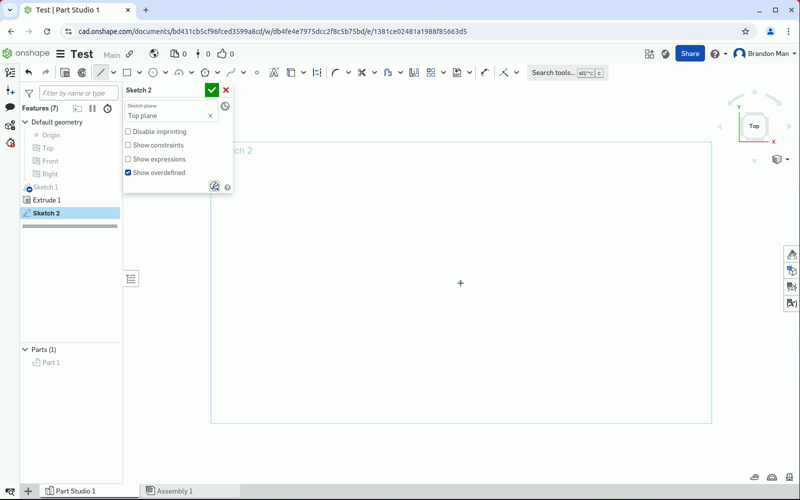
mouse_move(561, 282)
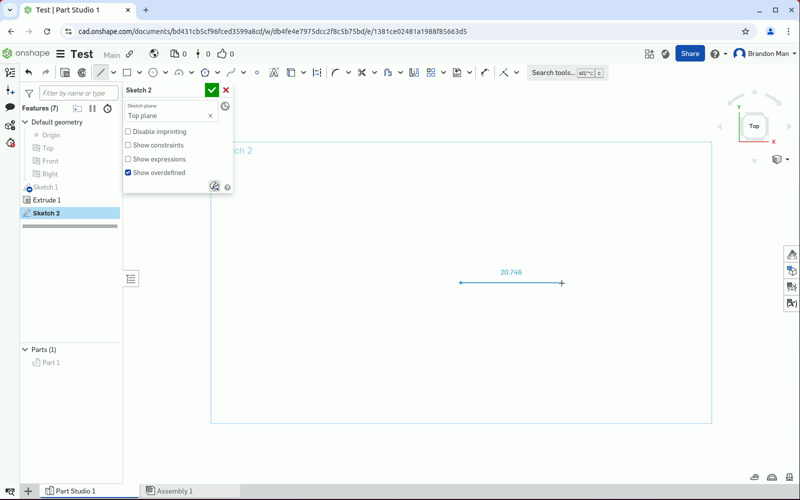
click(561, 282)
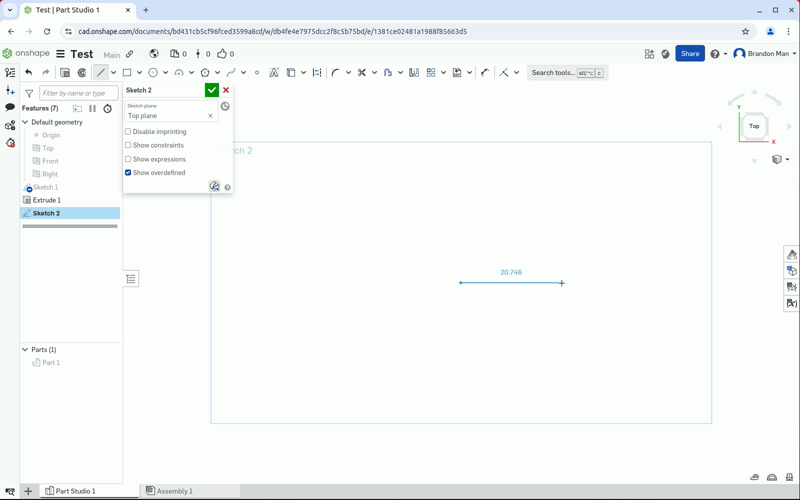
key_up(shift)
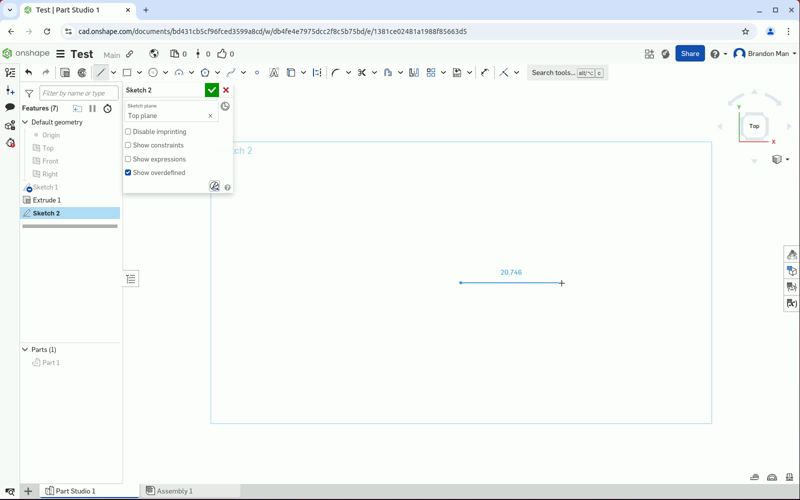
key_down(shift)
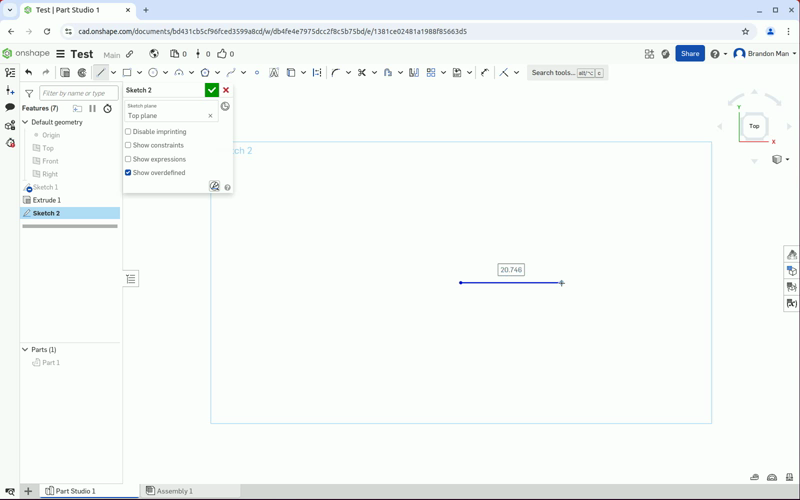
mouse_move(589, 282)
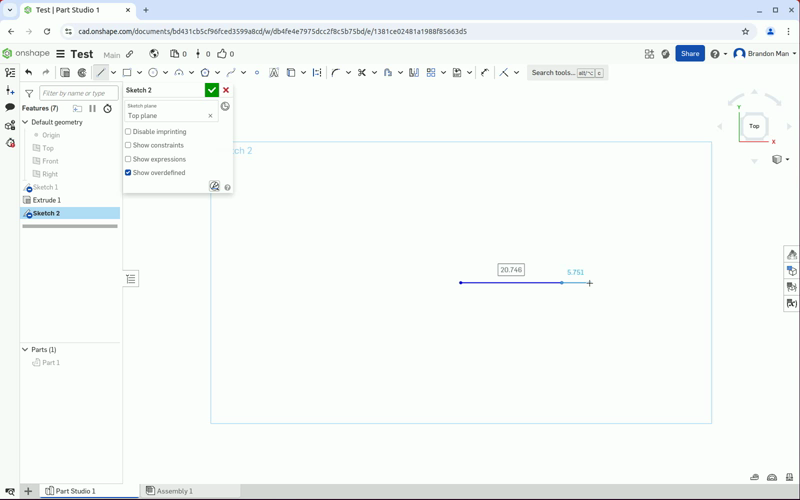
mouse_move(561, 271)
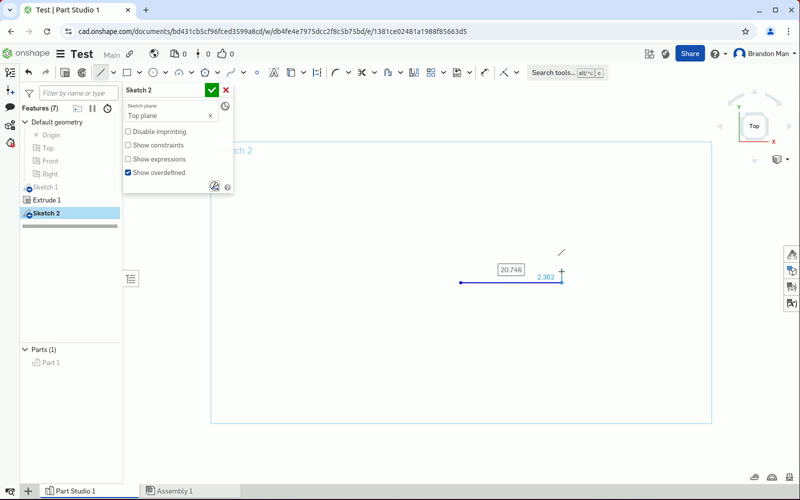
click(561, 271)
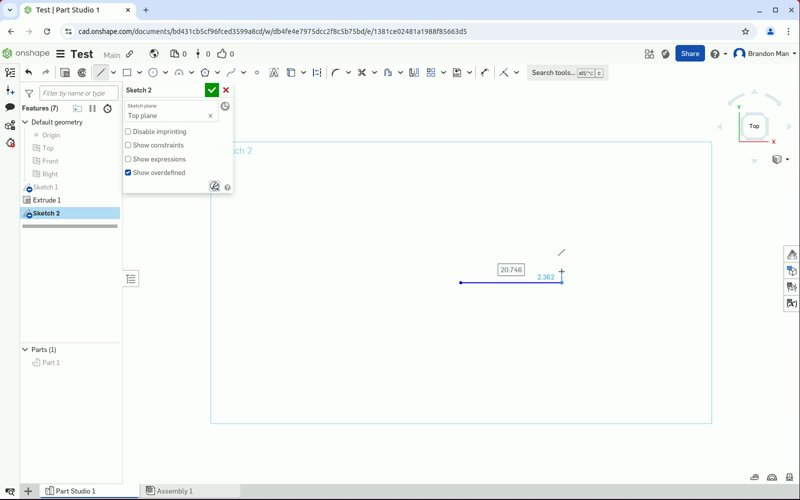
key_up(shift)
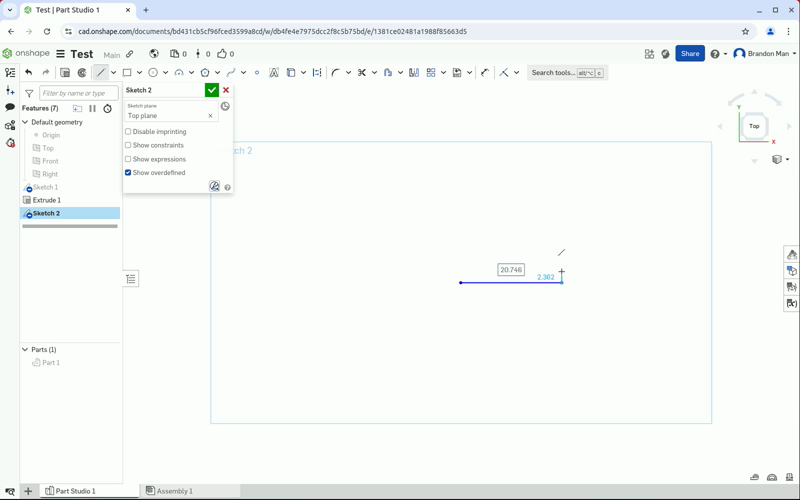
key_down(shift)
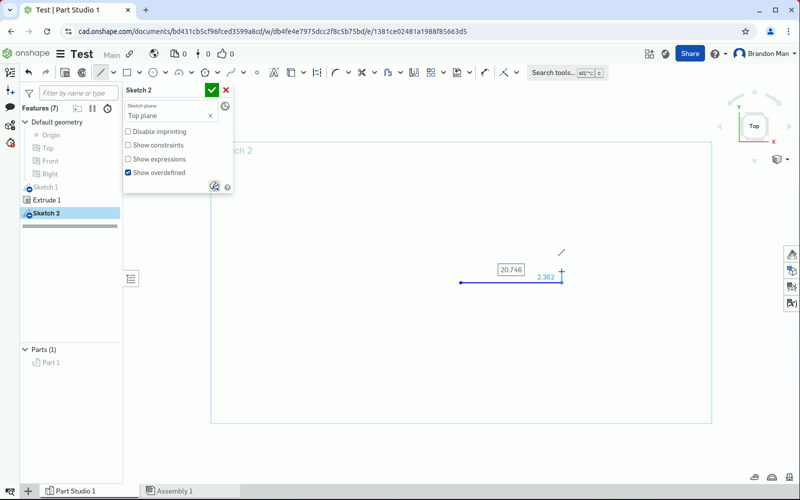
mouse_move(460, 271)
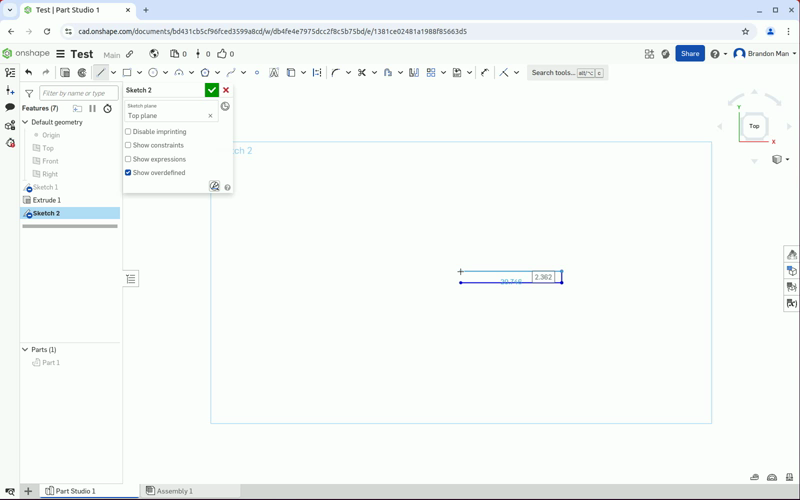
click(460, 271)
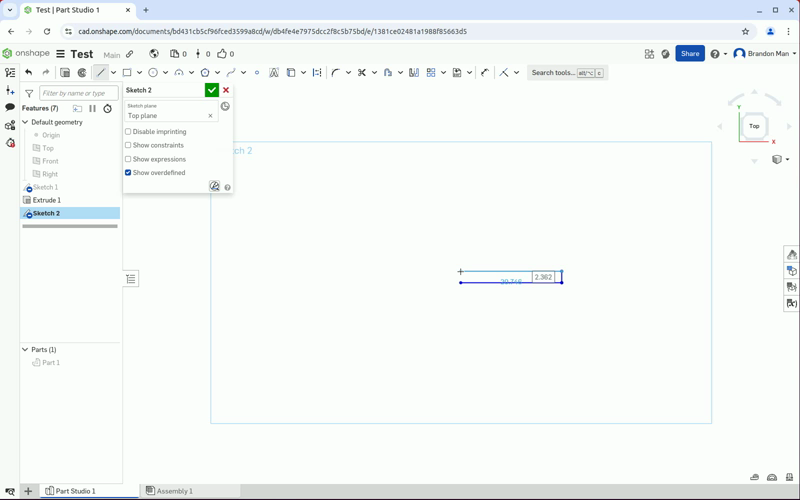
key_up(shift)
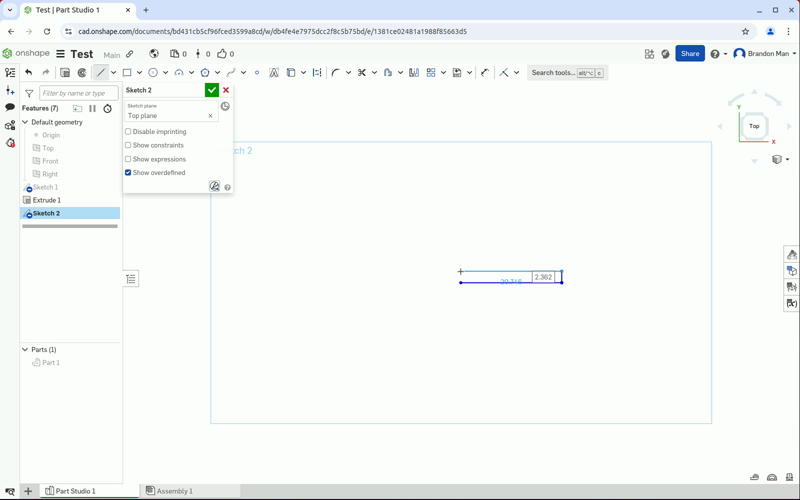
mouse_move(490, 271)
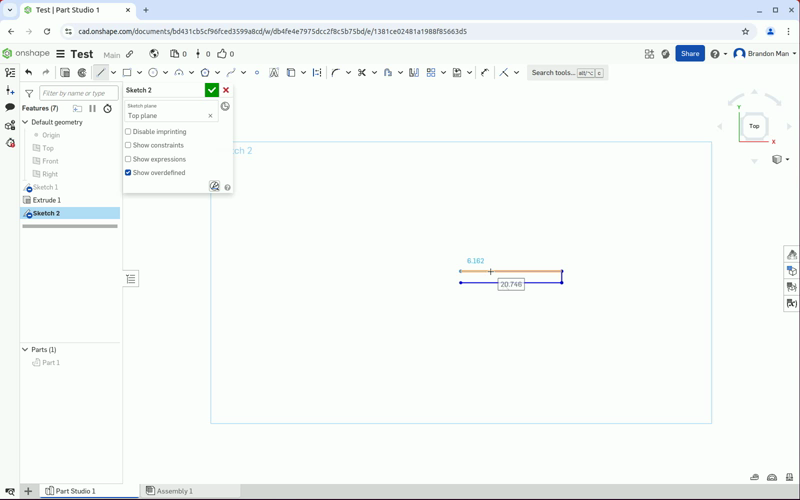
key_down(shift)
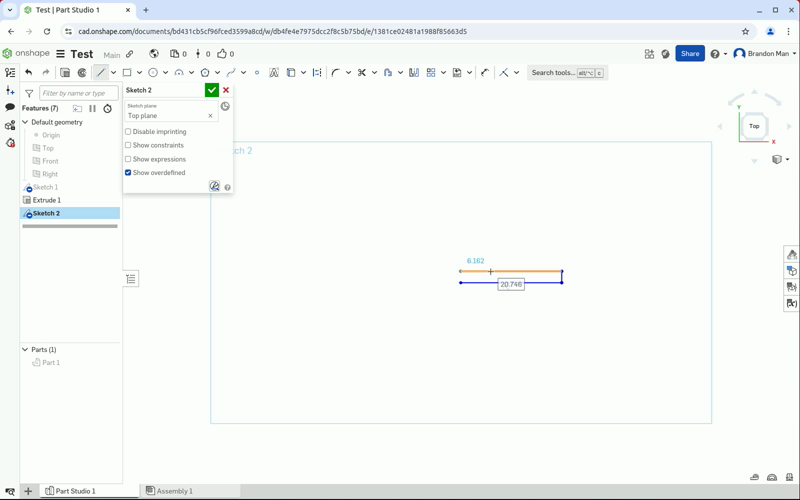
mouse_move(460, 282)
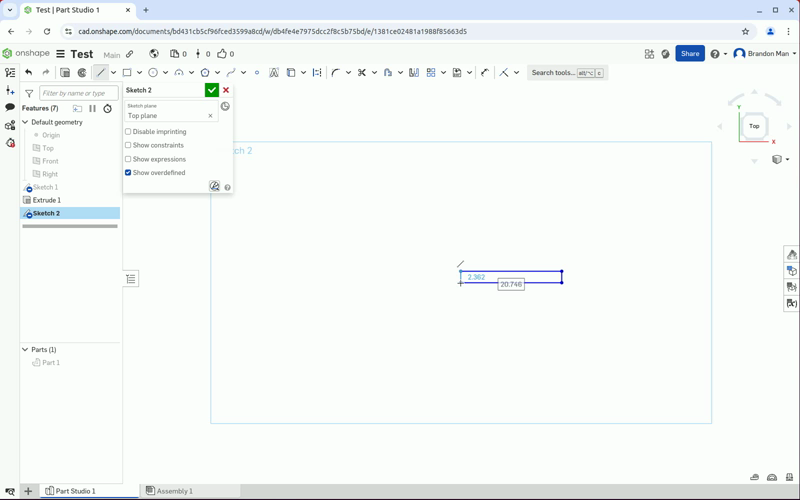
key_up(shift)
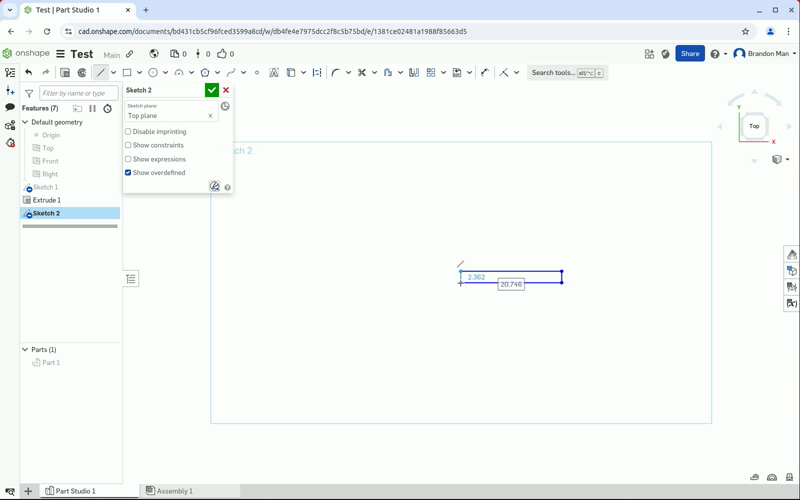
click(460, 282)
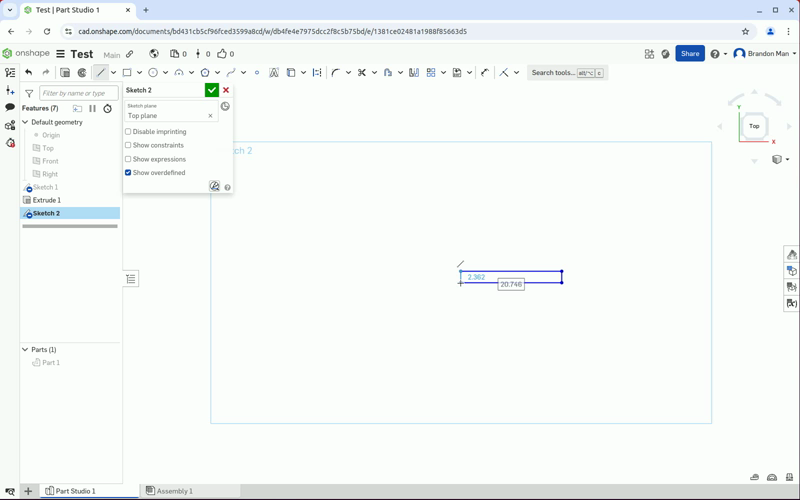
key(esc)
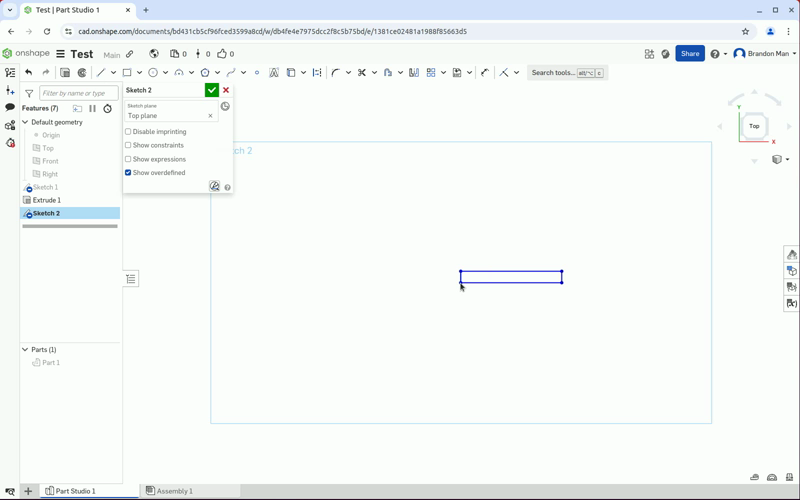
mouse_move(534, 276)
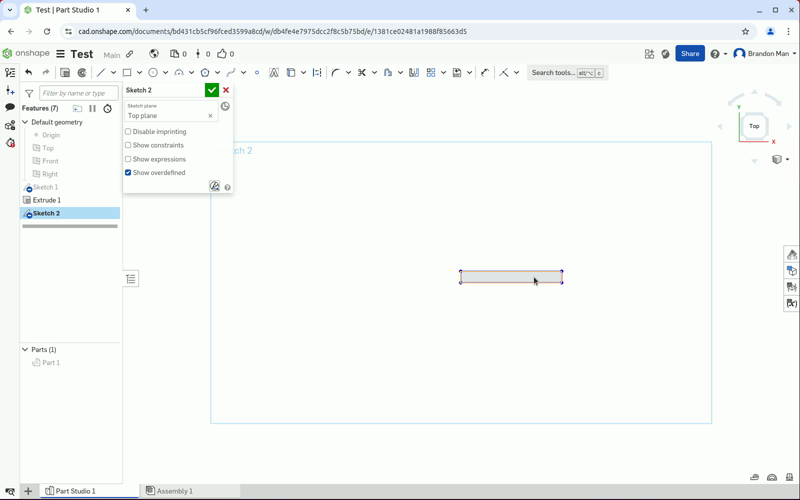
scroll(6)
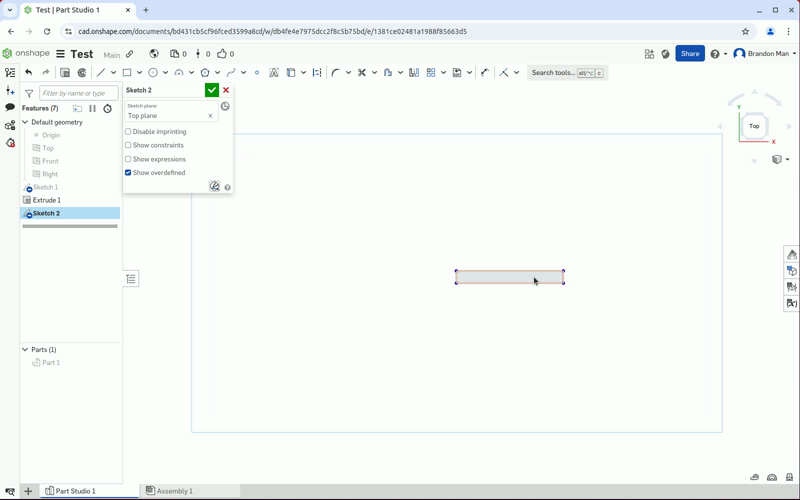
scroll(6)
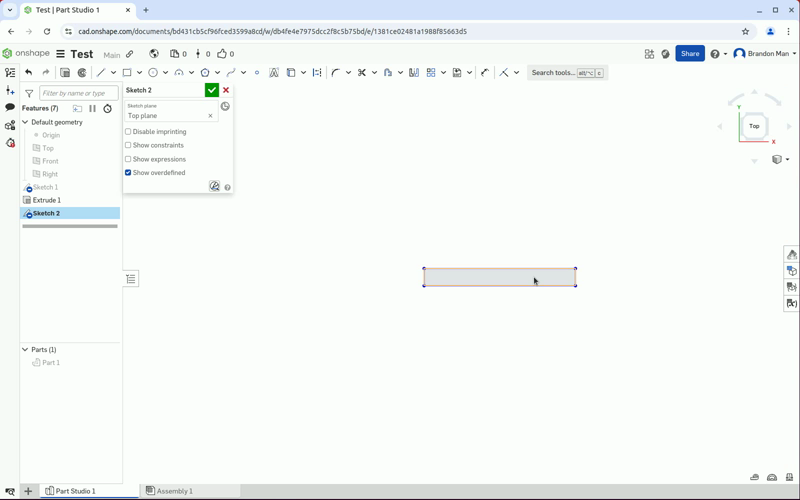
scroll(6)
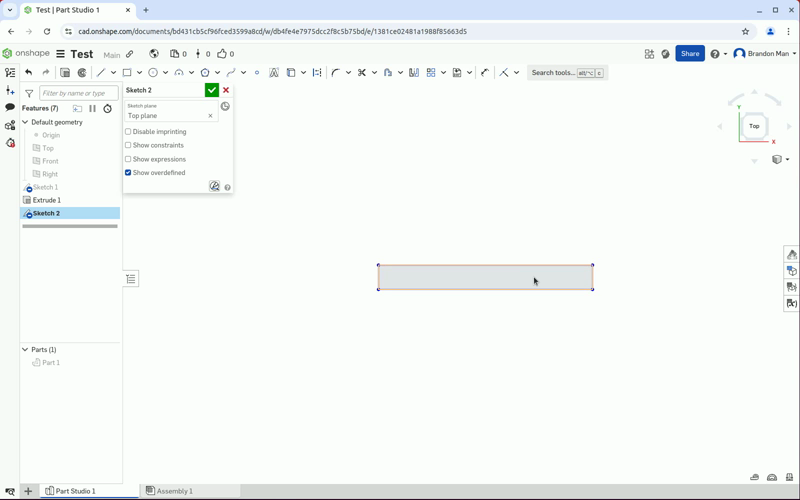
scroll(6)
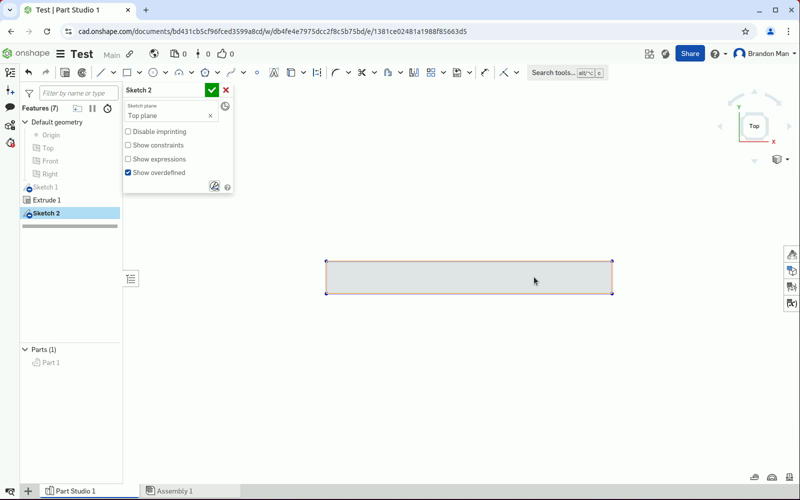
scroll(6)
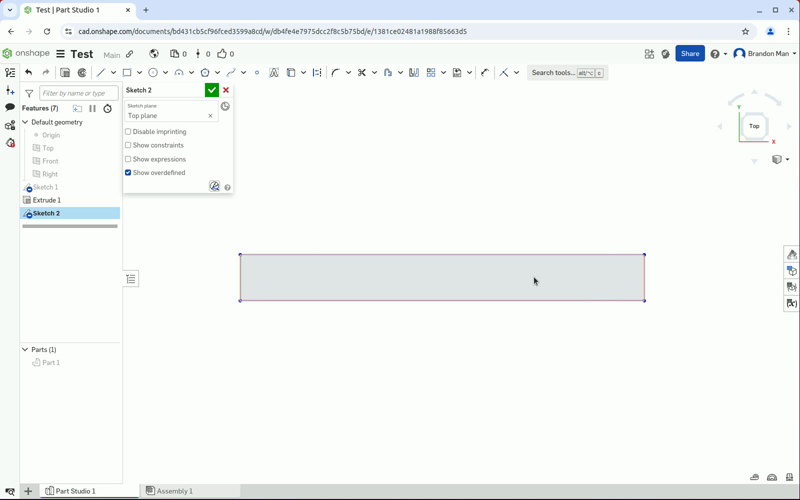
scroll(6)
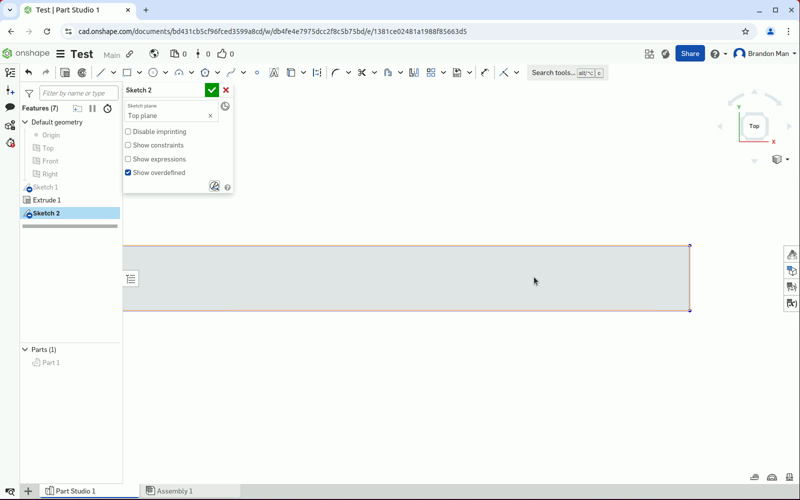
scroll(6)
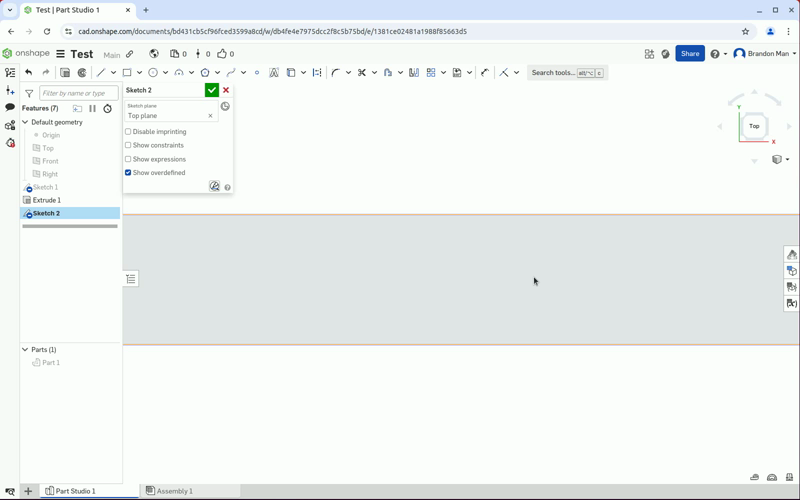
click(534, 276)
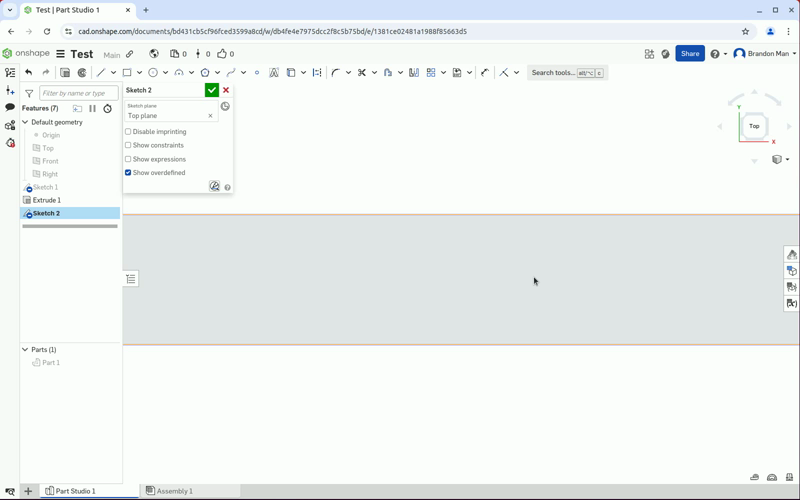
scroll(-6)
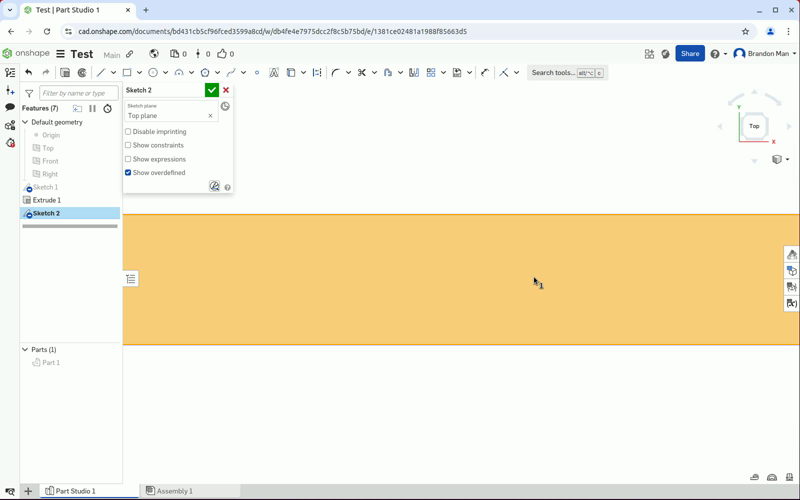
scroll(-6)
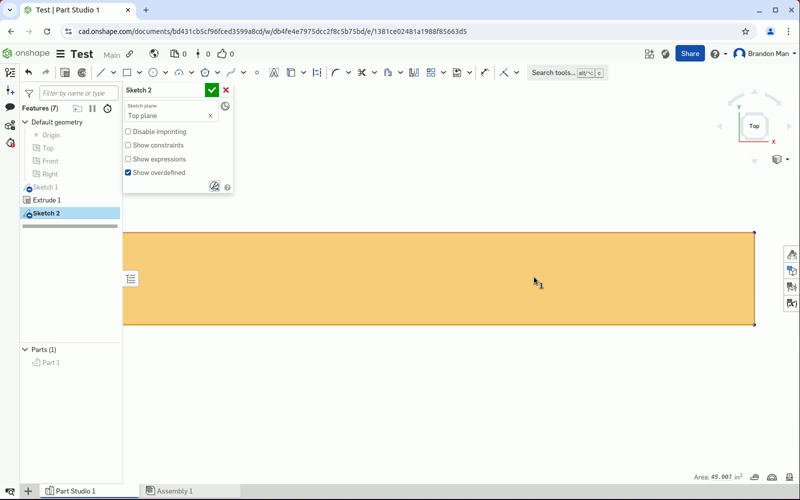
scroll(-6)
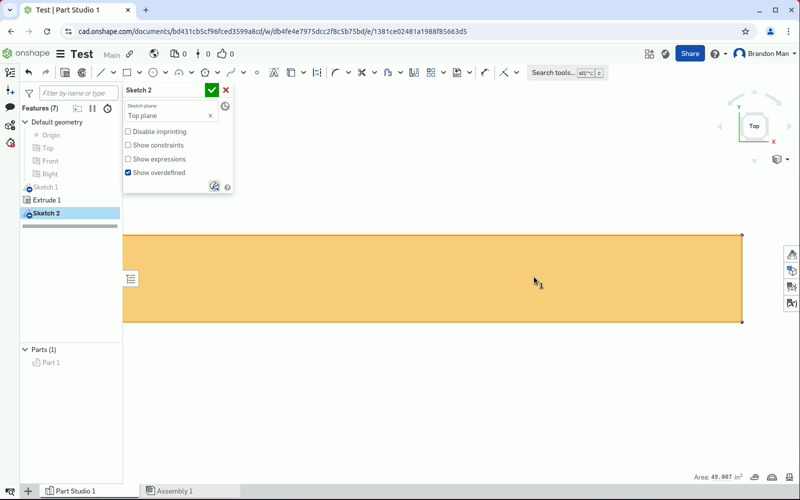
scroll(-6)
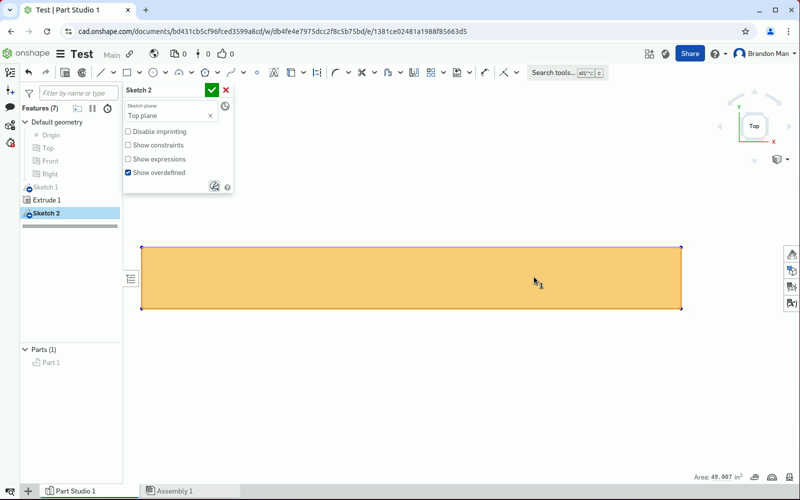
scroll(-6)
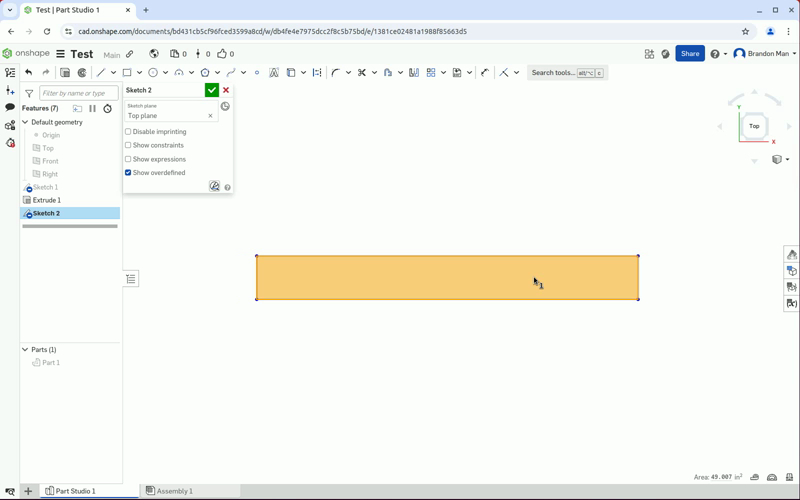
scroll(-6)
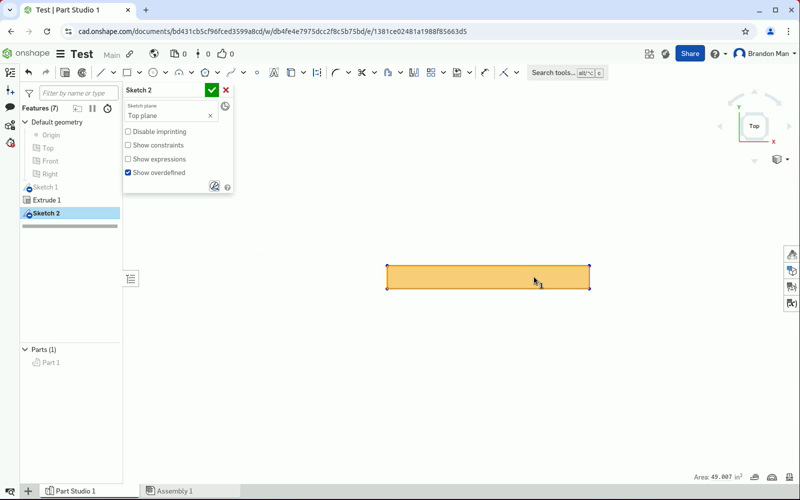
scroll(-6)
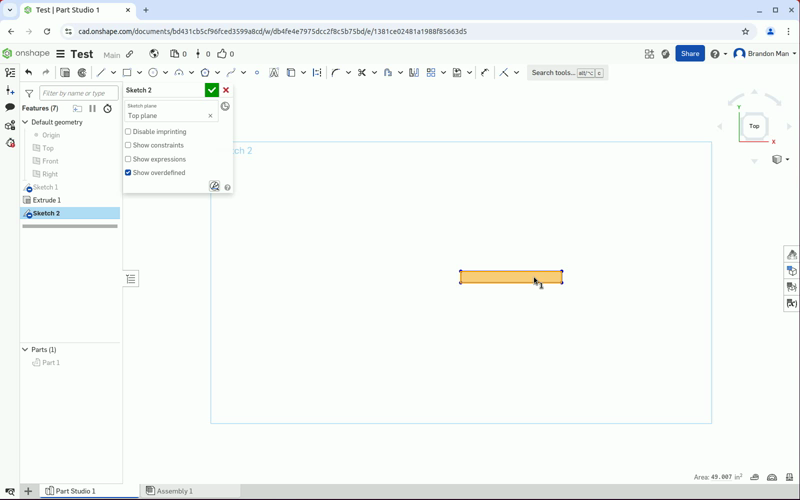
mouse_move(73, 352)
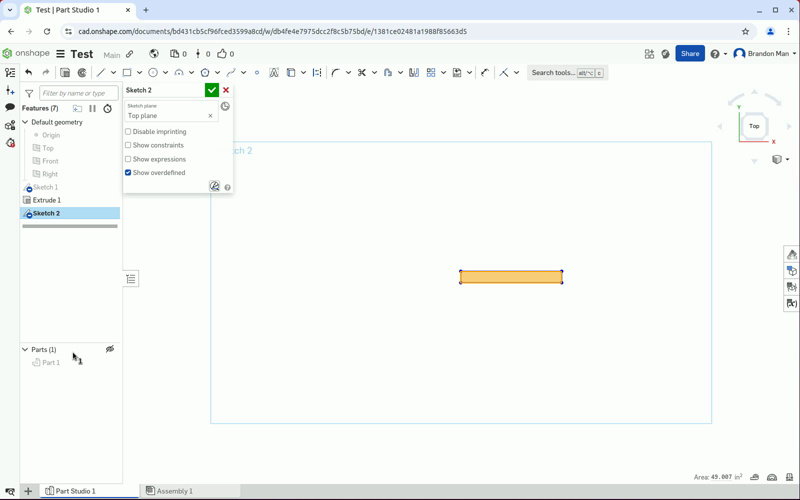
key(shift+y)
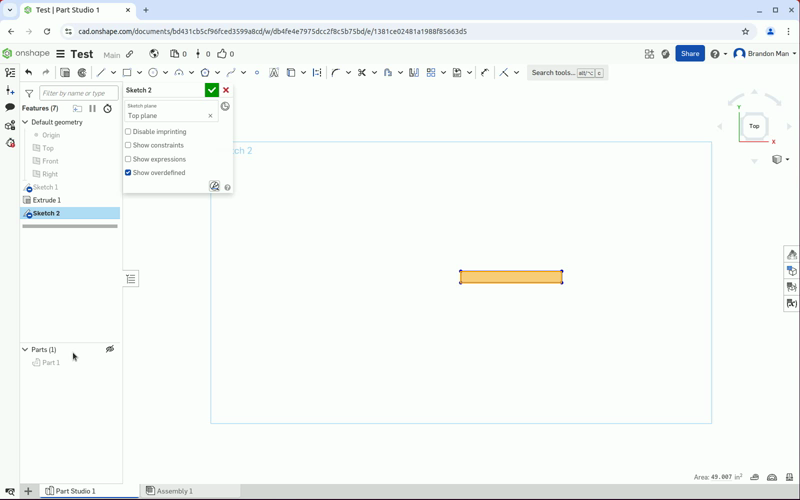
key(shift+e)
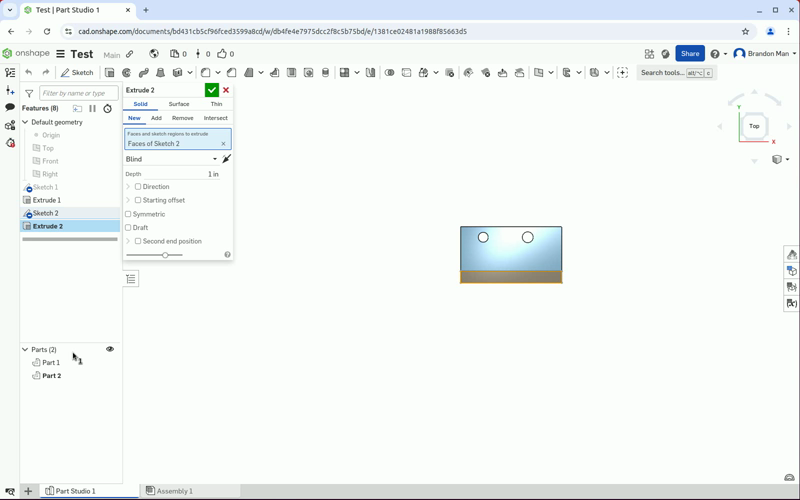
mouse_move(143, 106)
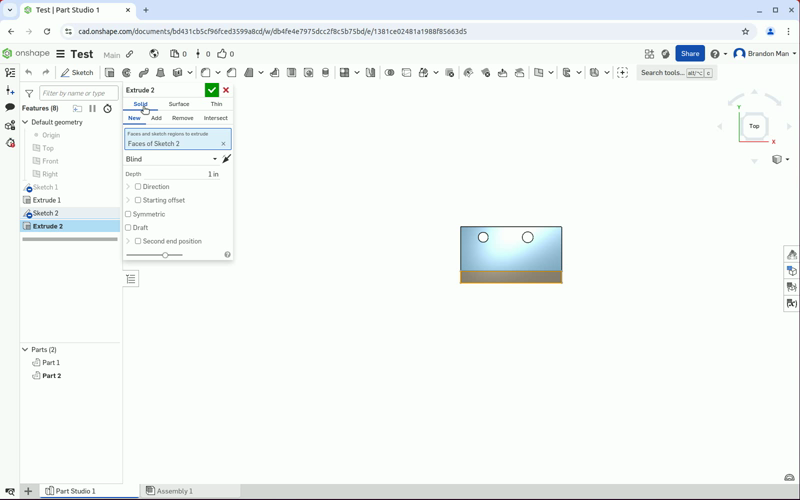
click(143, 106)
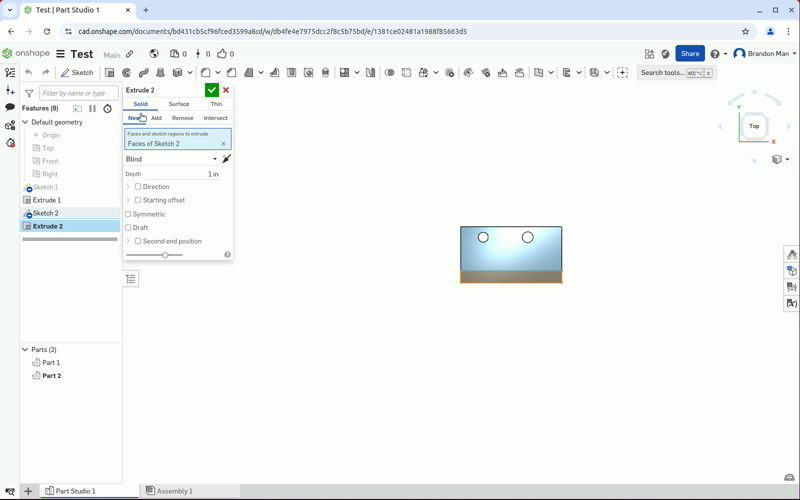
mouse_move(137, 120)
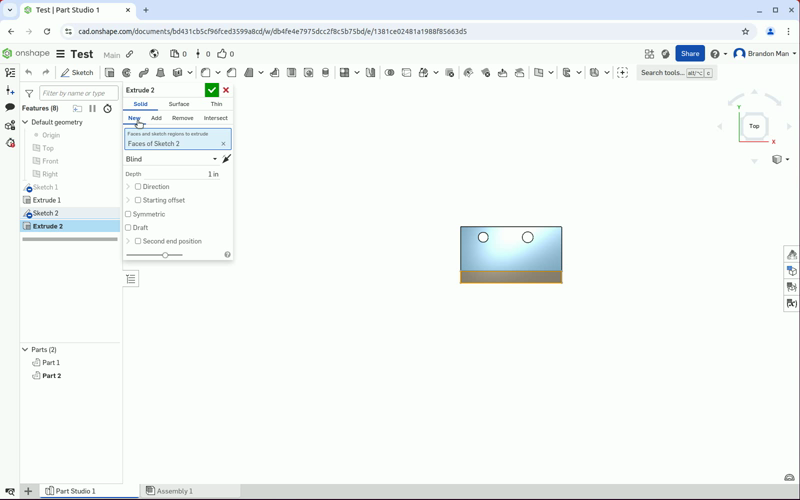
click(137, 120)
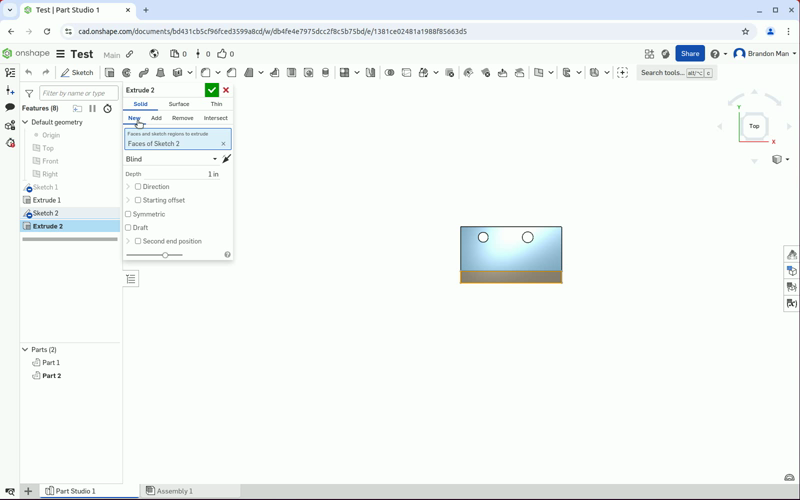
key(tab, 4)
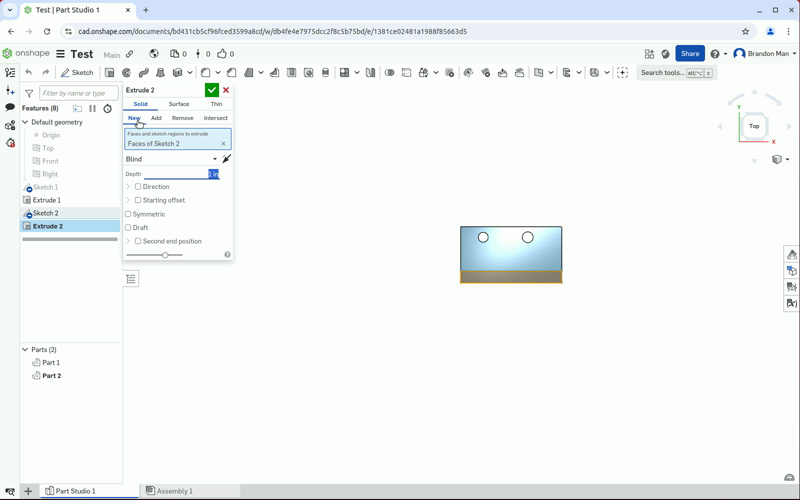
text(-23.108)
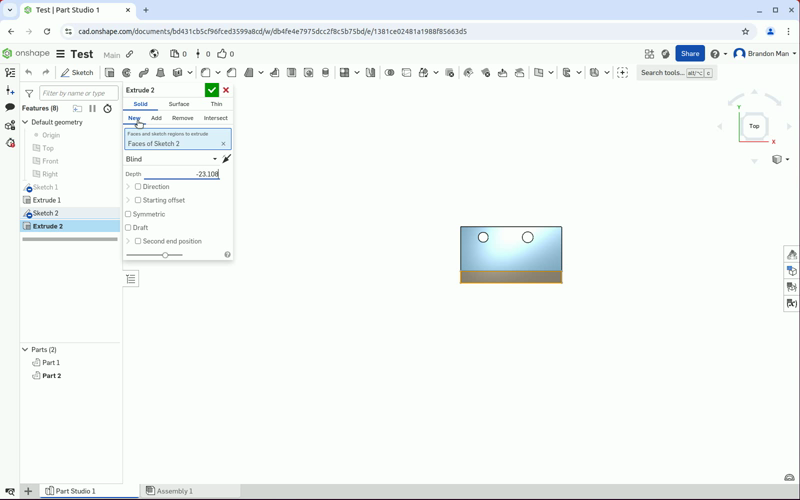
key(enter)
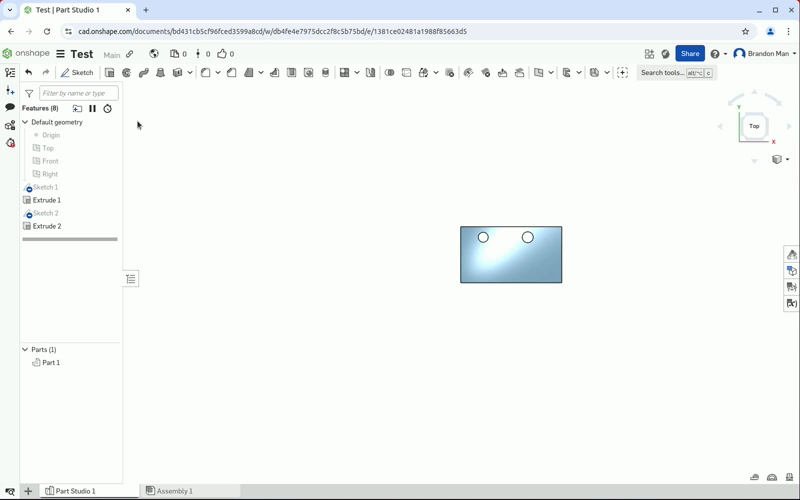
key(shift+h)
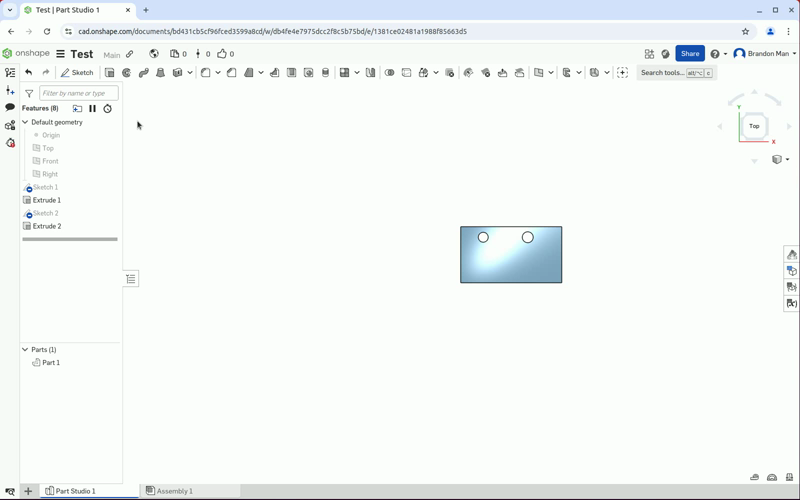
key(shift+h)
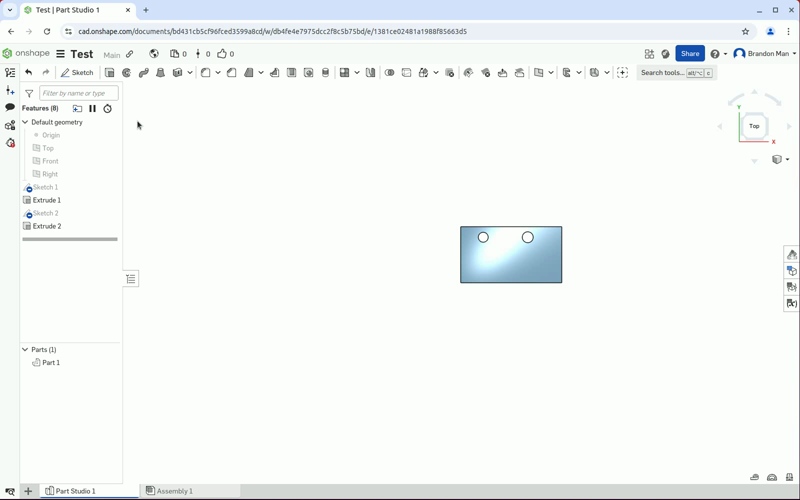
mouse_move(73, 189)
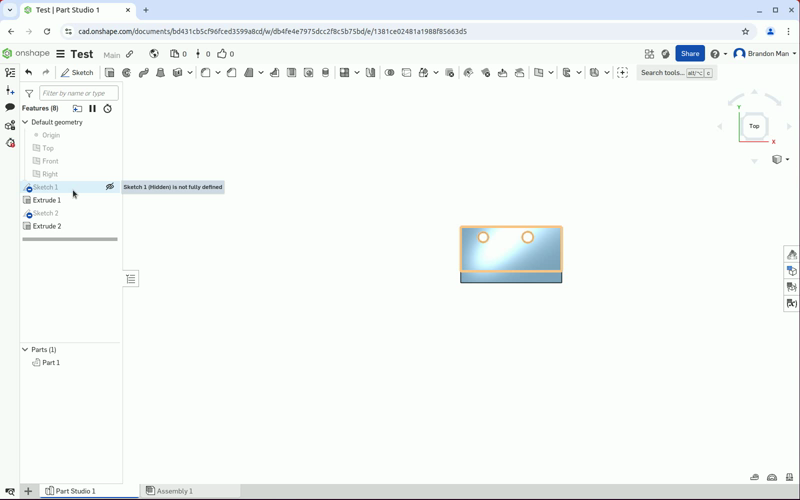
click(73, 189)
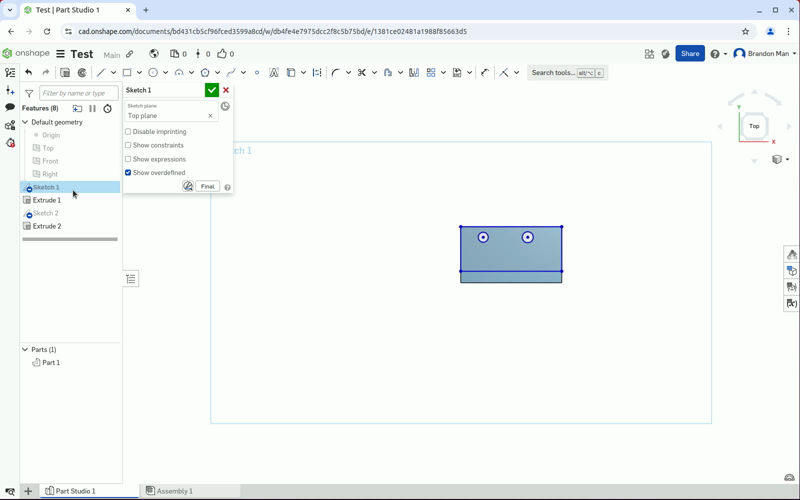
mouse_move(229, 92)
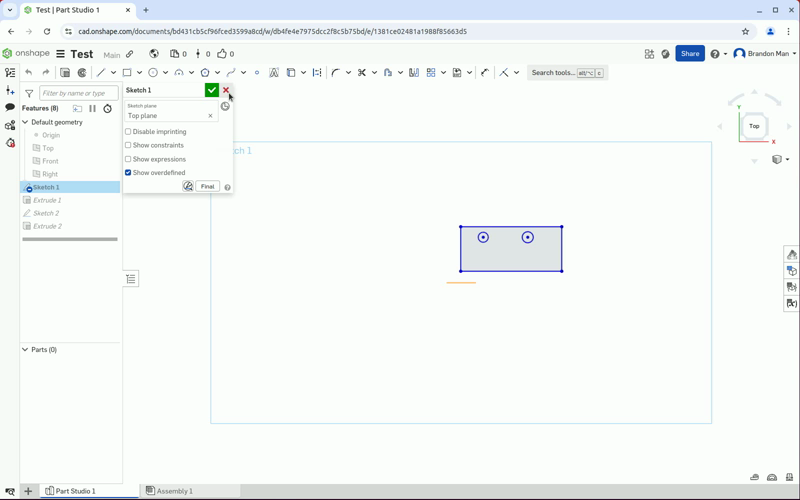
click(229, 92)
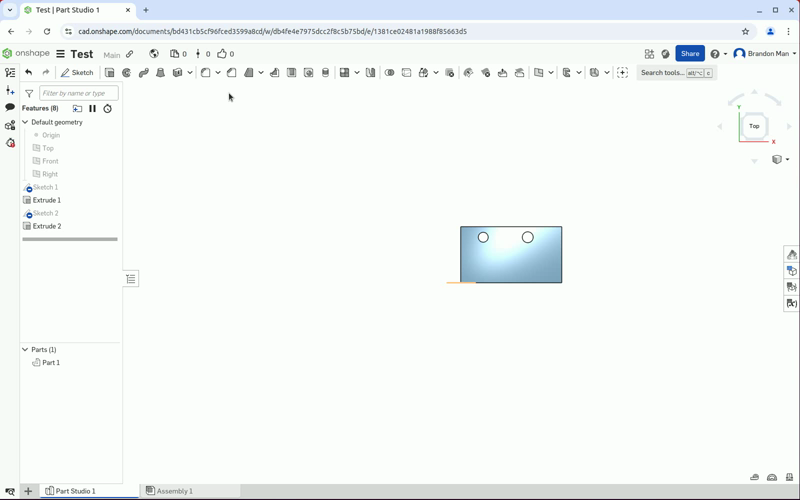
mouse_move(73, 352)
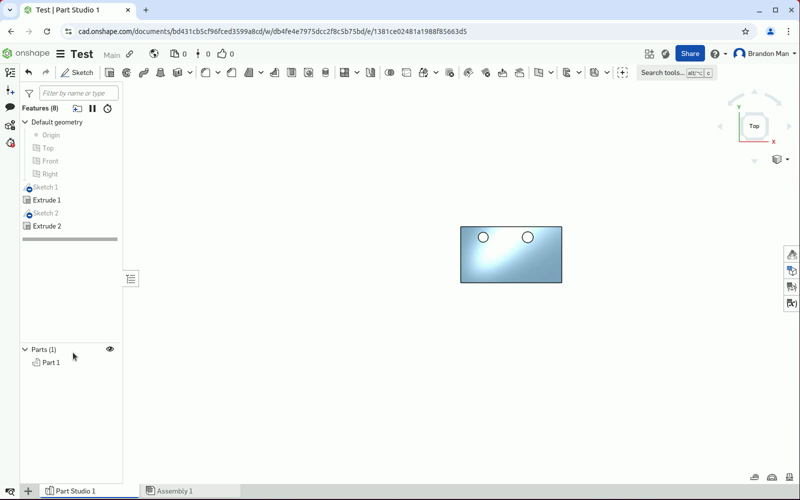
key(y)
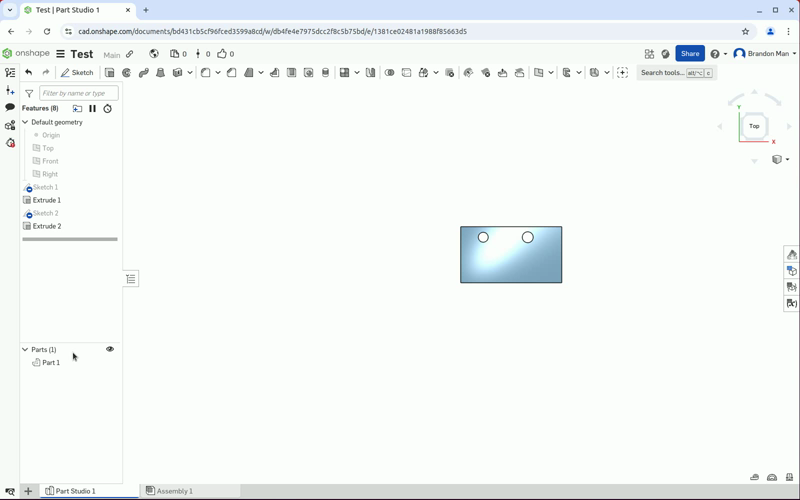
key(shift+p)
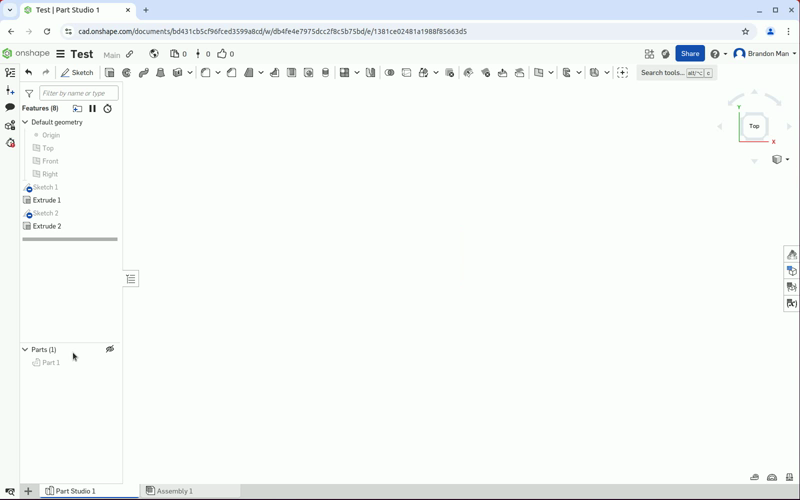
key(space)
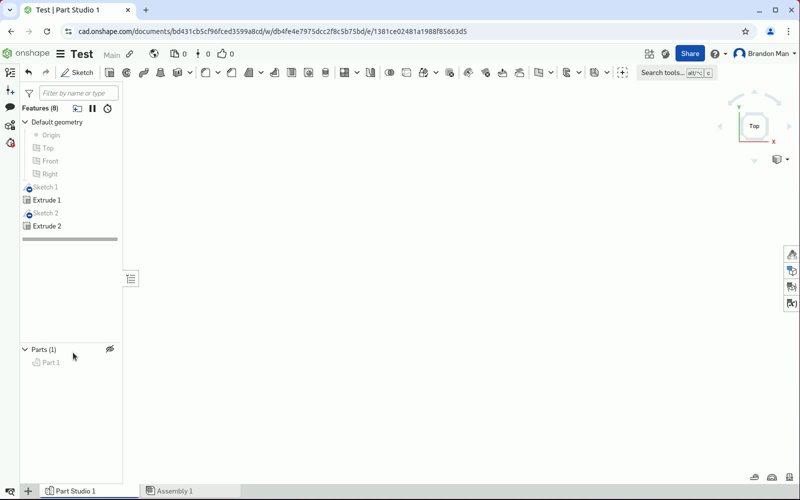
key_down(shift)
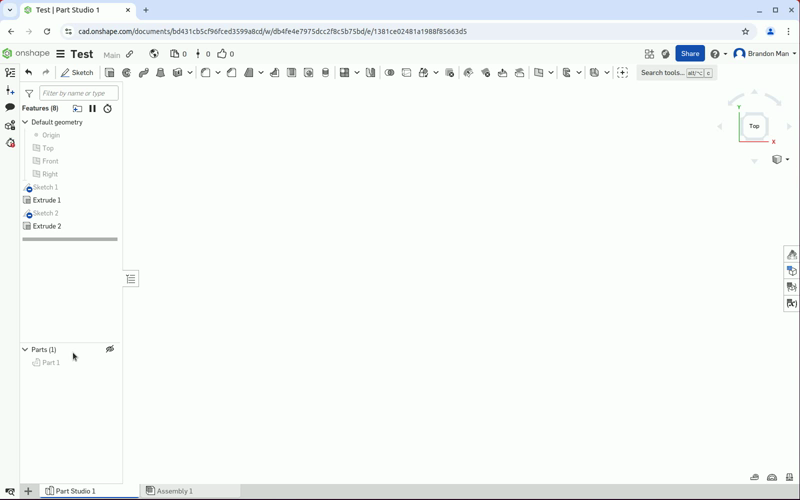
key(up)
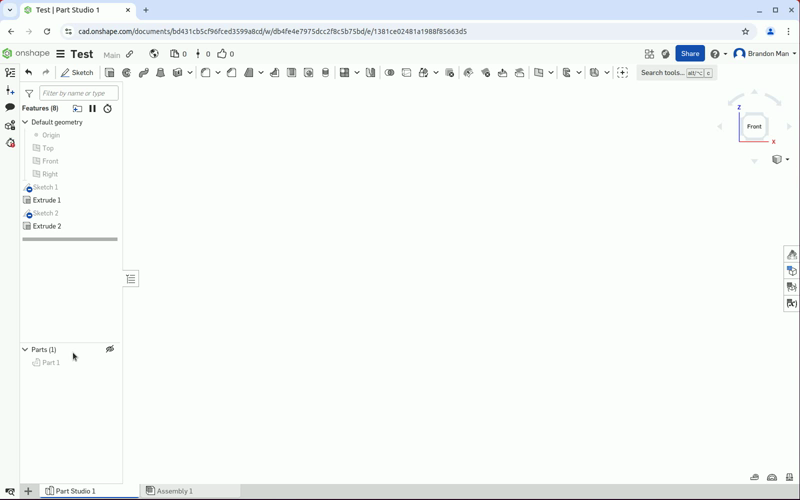
key_up(shift)
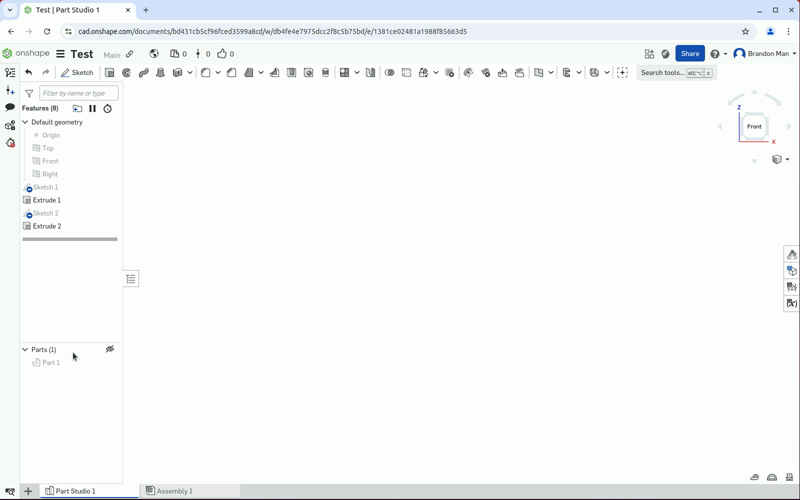
mouse_move(73, 352)
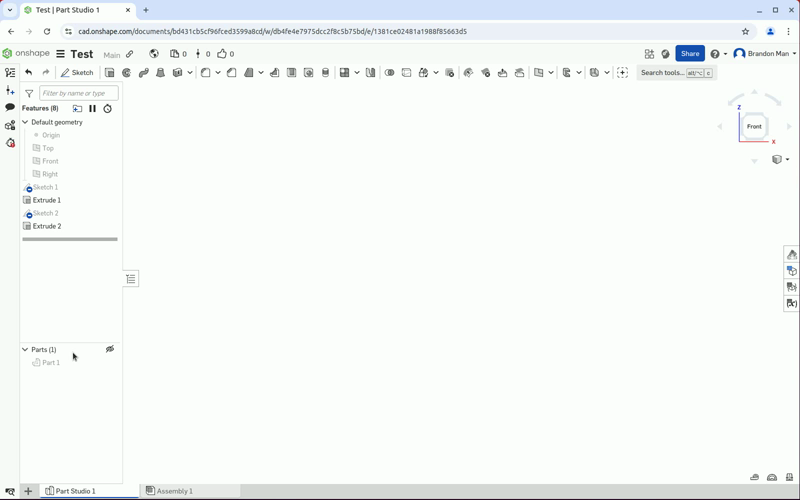
key(shift+y)
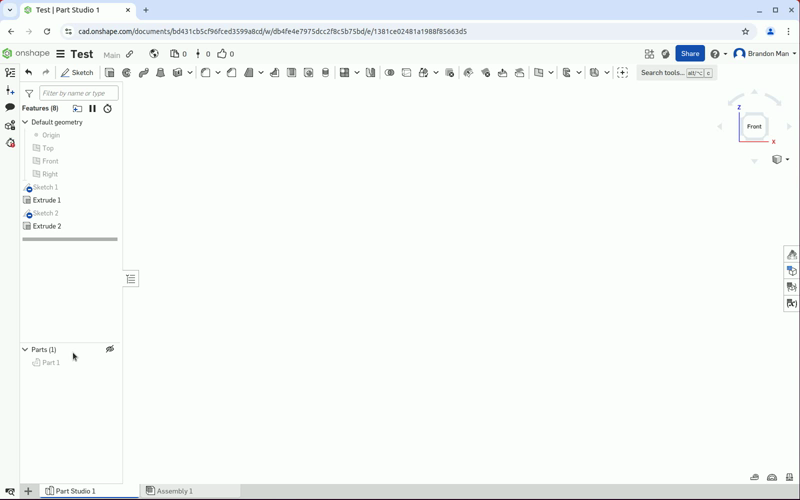
key(shift+s)
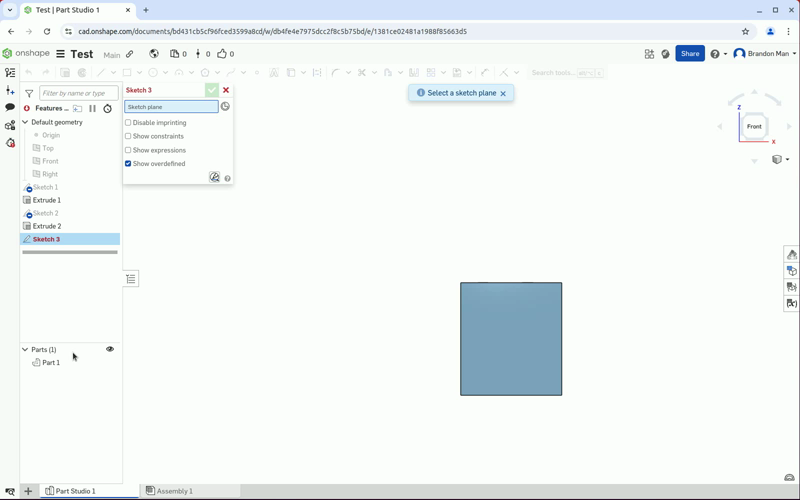
mouse_move(73, 163)
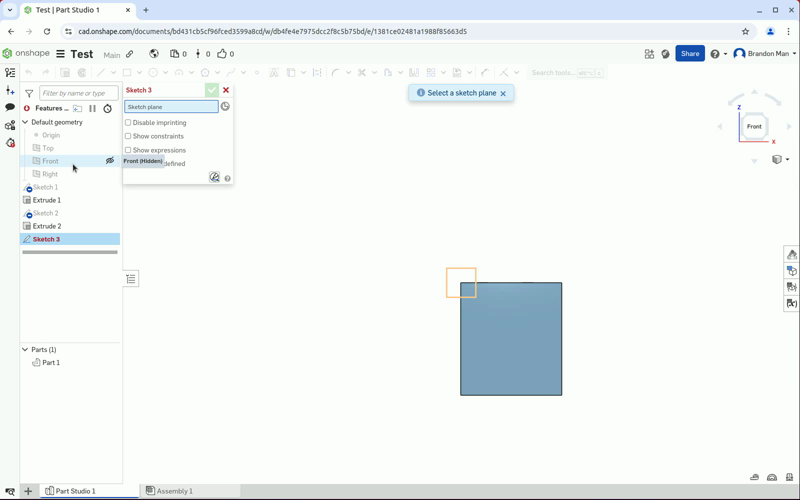
click(73, 163)
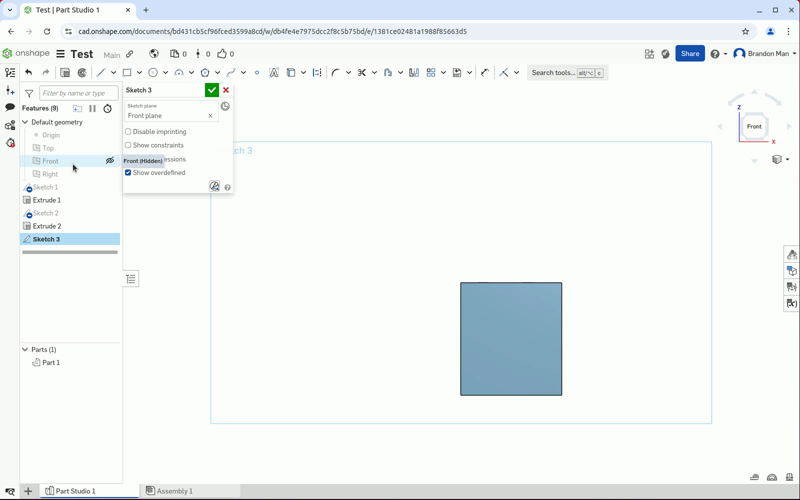
mouse_move(73, 352)
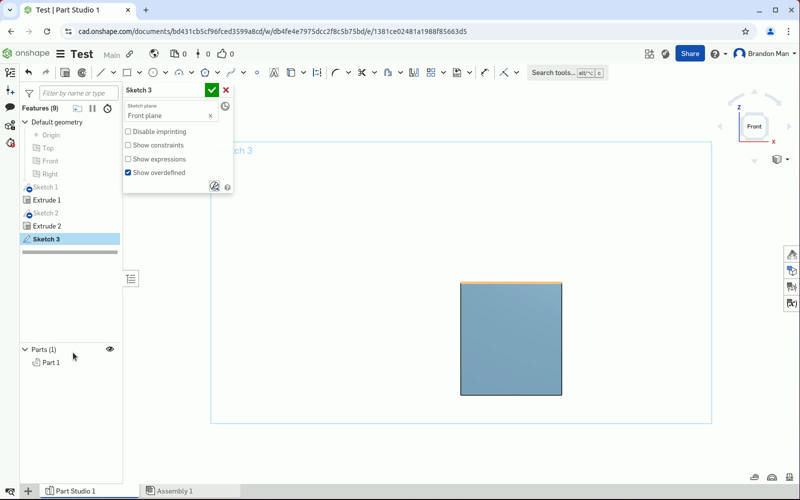
key(y)
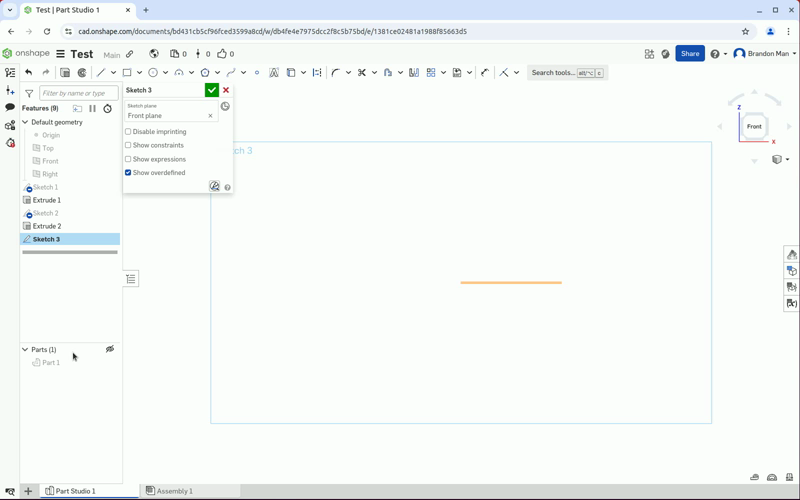
key(c)
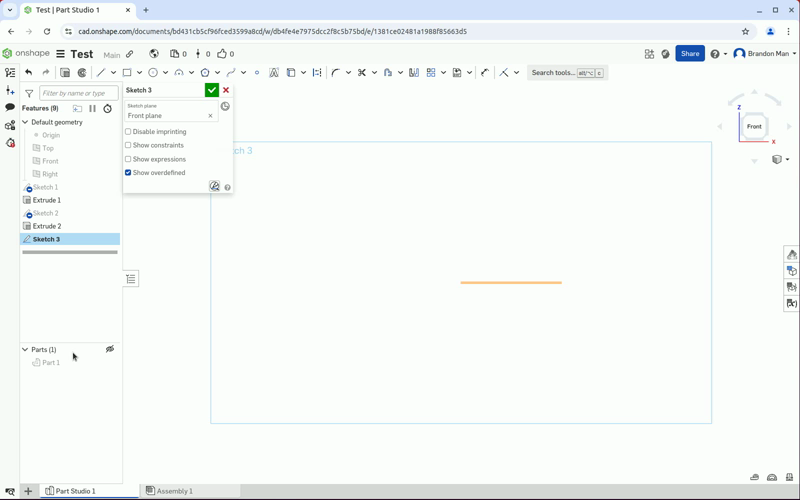
key_down(shift)
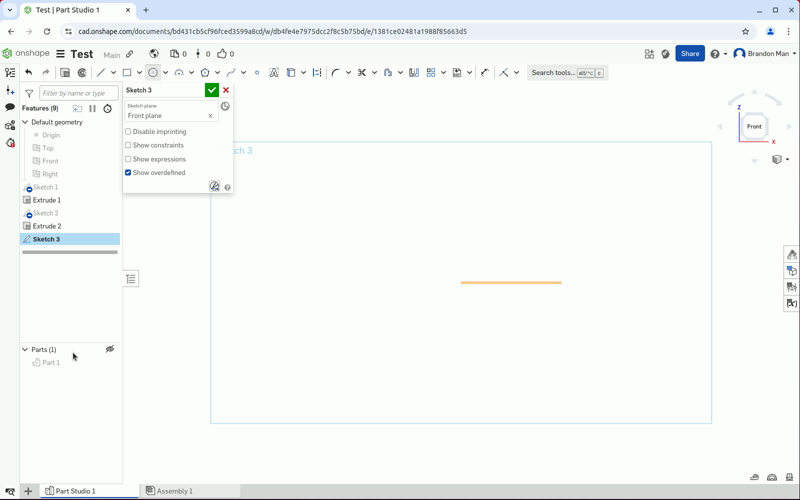
mouse_move(479, 318)
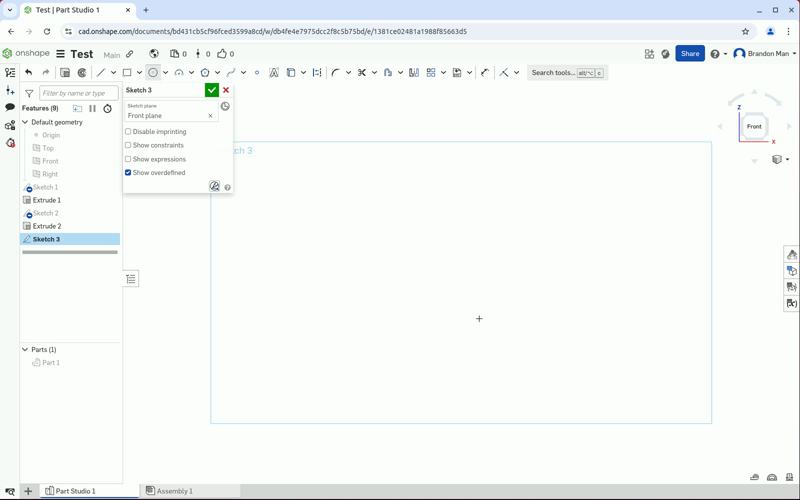
click(479, 318)
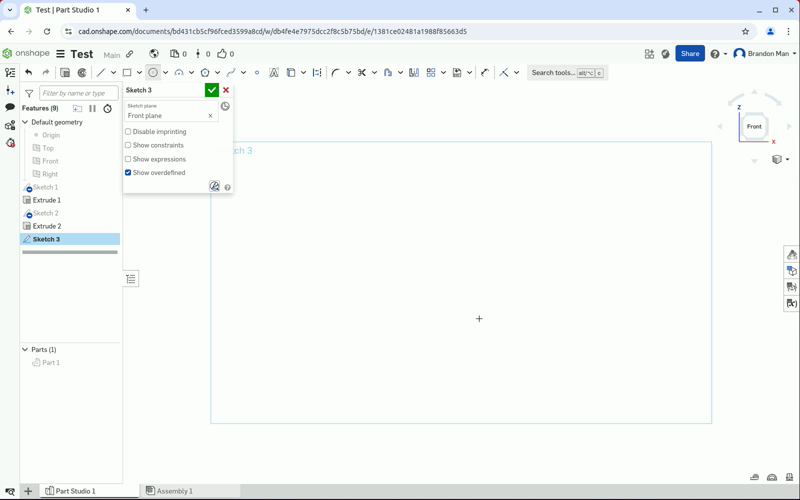
key_up(shift)
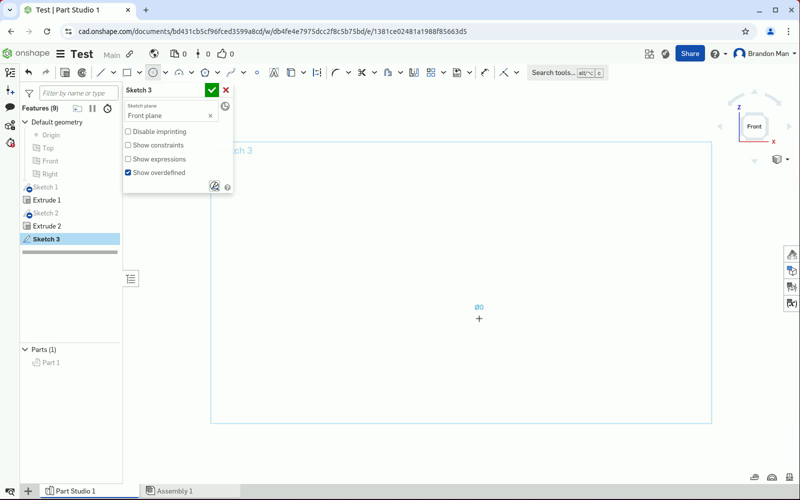
mouse_move(483, 318)
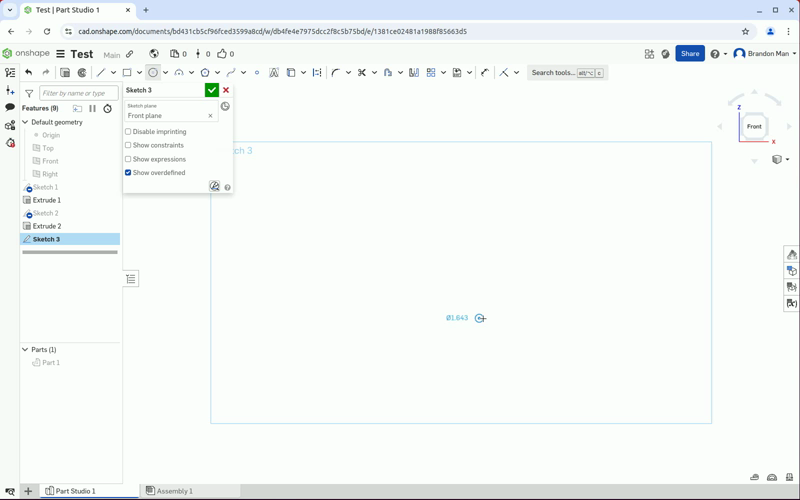
click(483, 318)
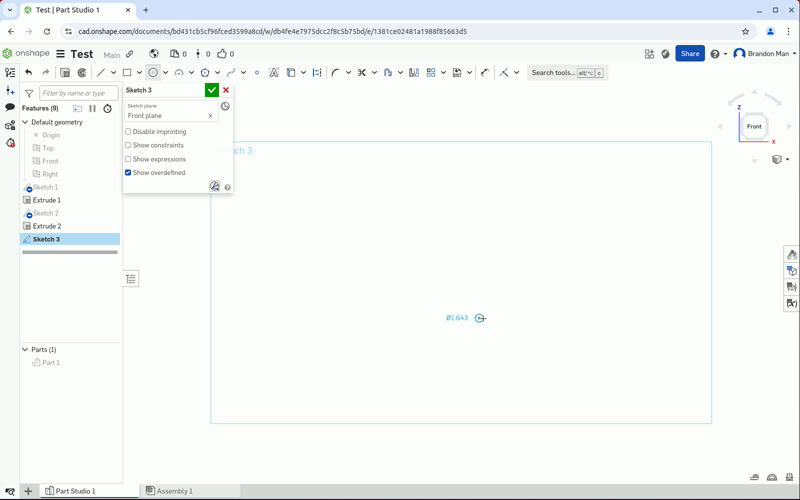
key(esc)
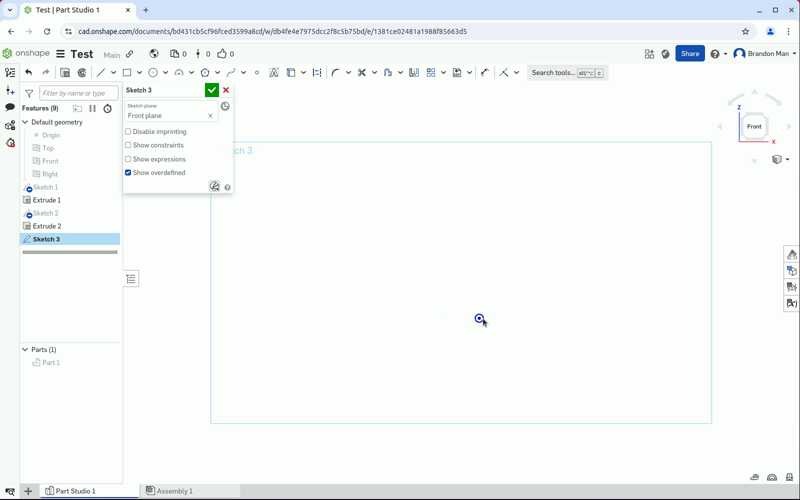
mouse_move(478, 314)
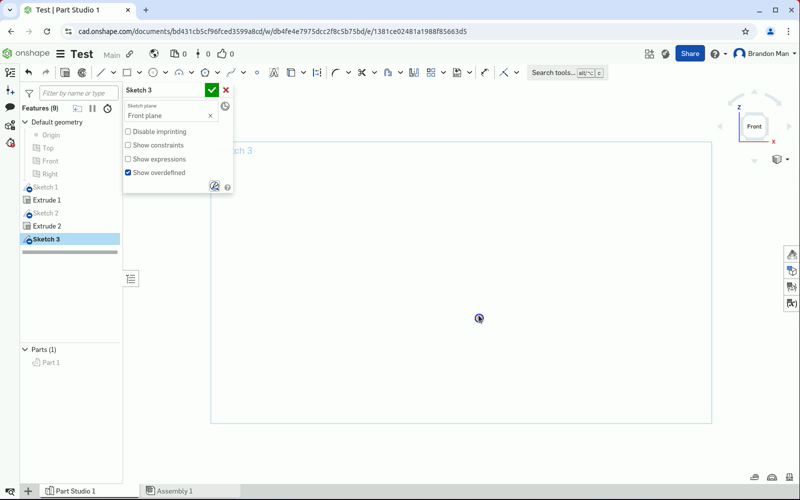
scroll(6)
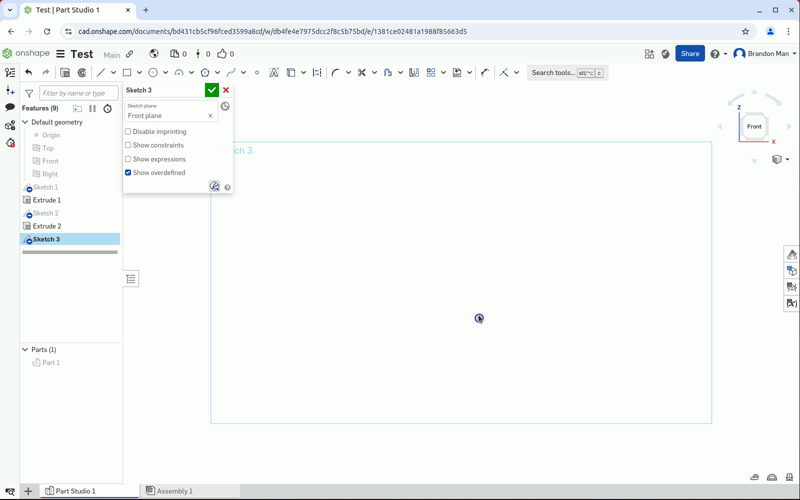
scroll(6)
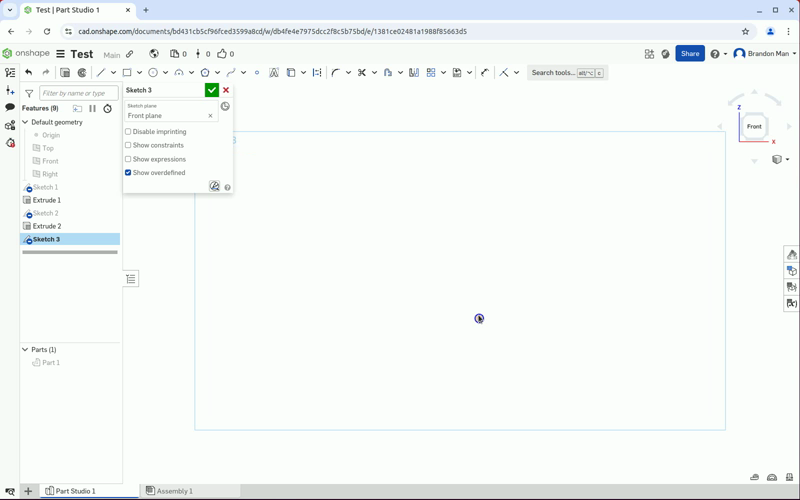
scroll(6)
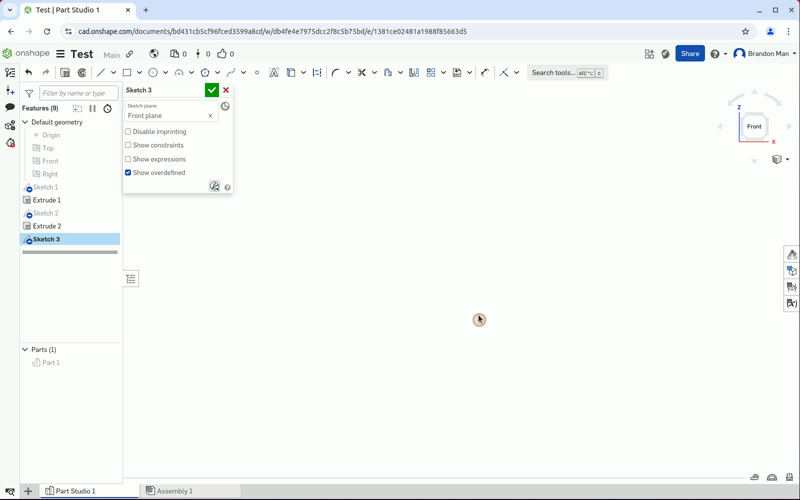
scroll(6)
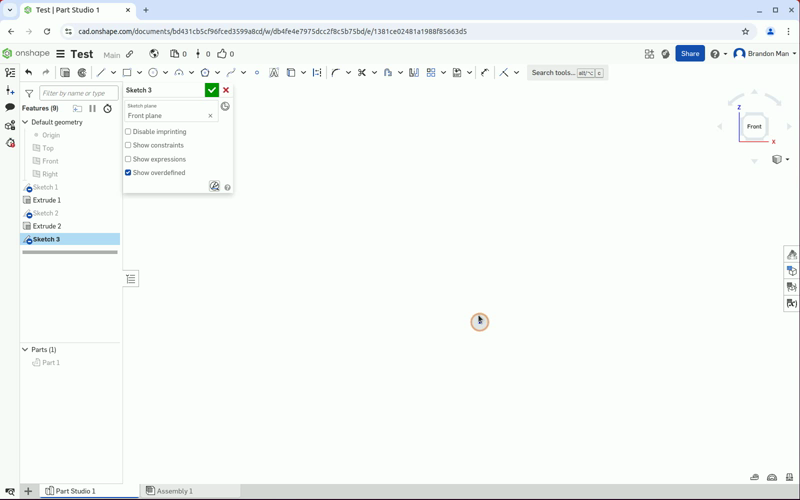
scroll(6)
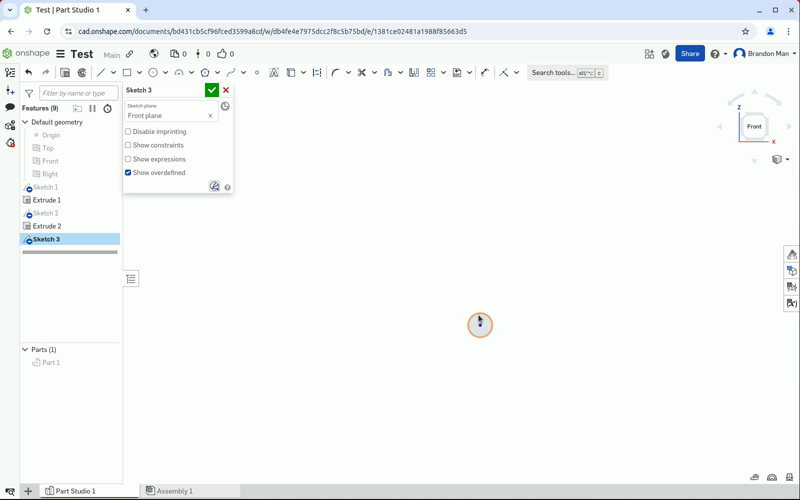
scroll(6)
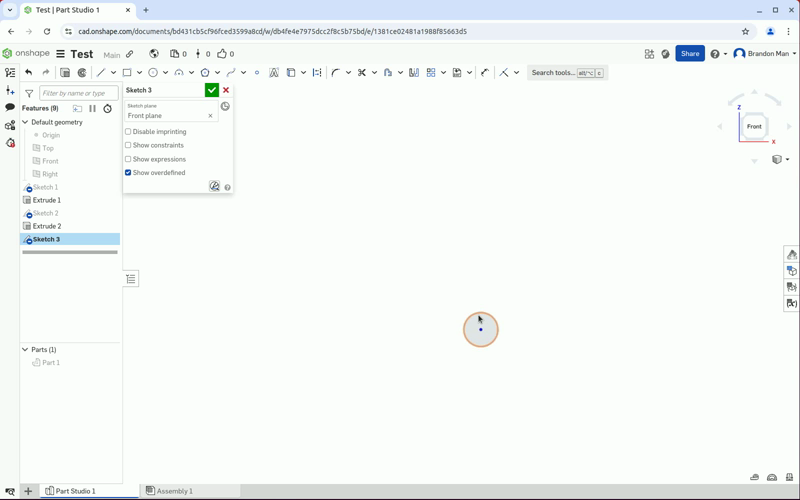
scroll(6)
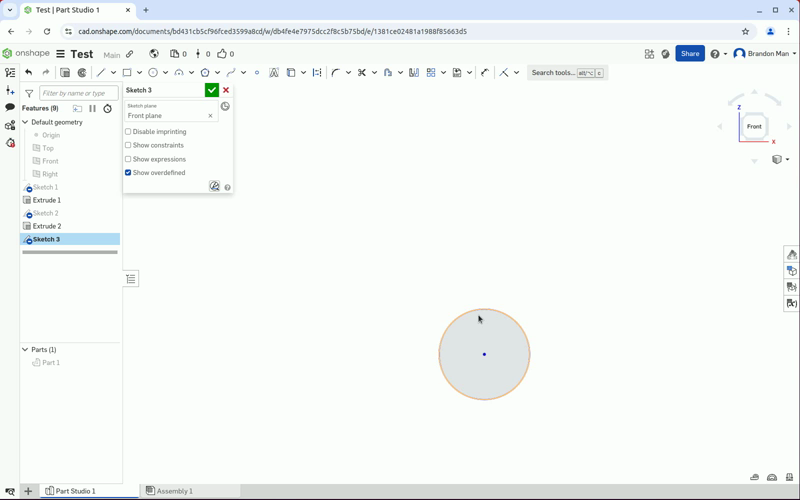
click(478, 314)
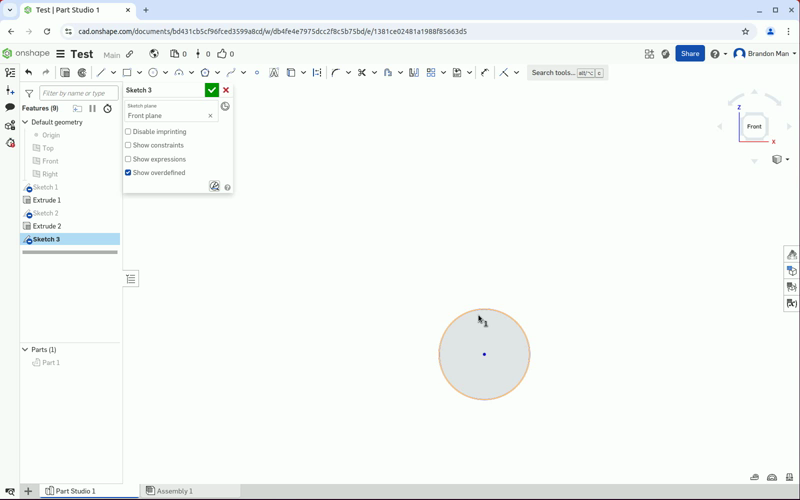
scroll(-6)
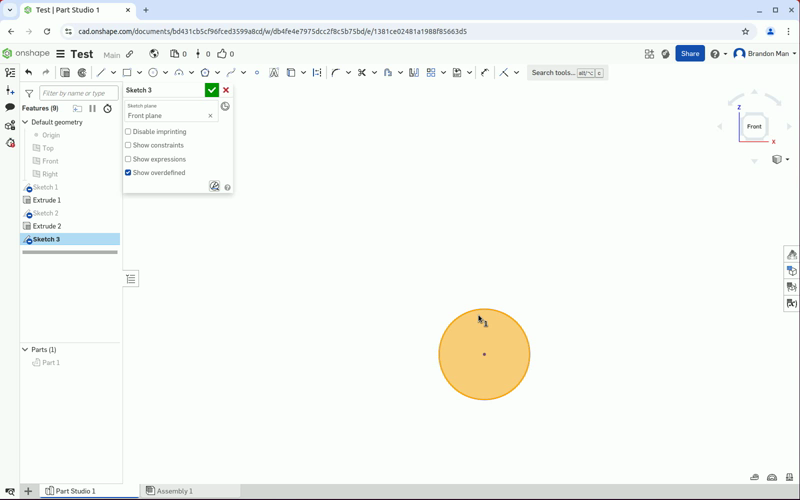
scroll(-6)
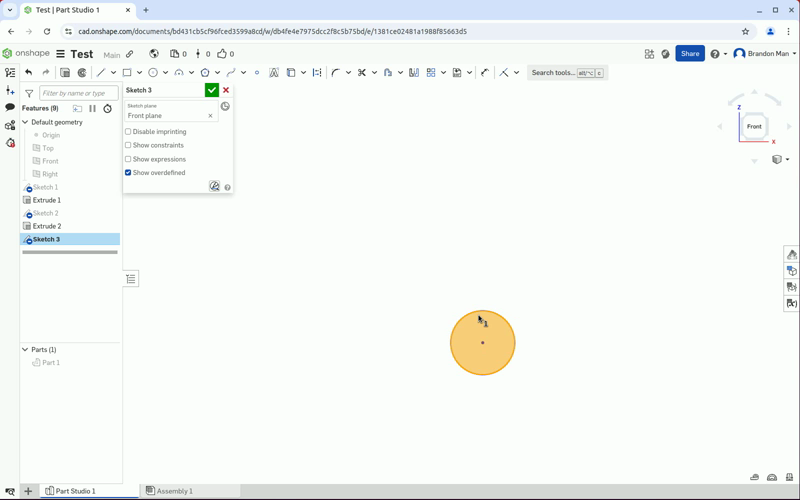
scroll(-6)
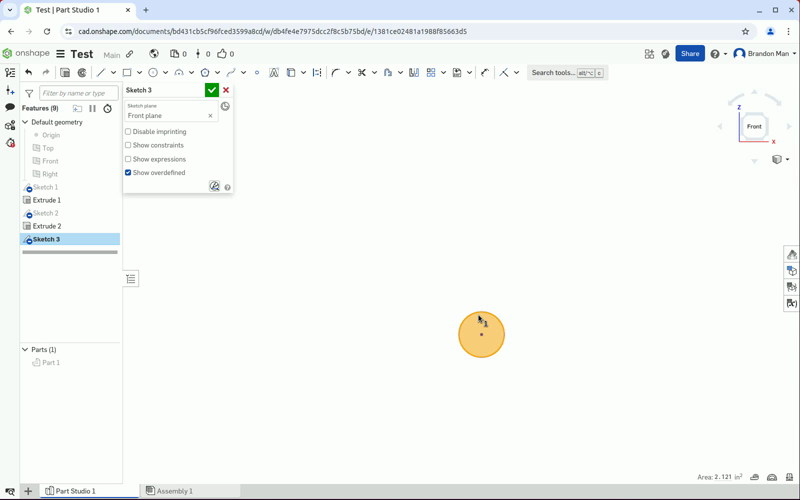
scroll(-6)
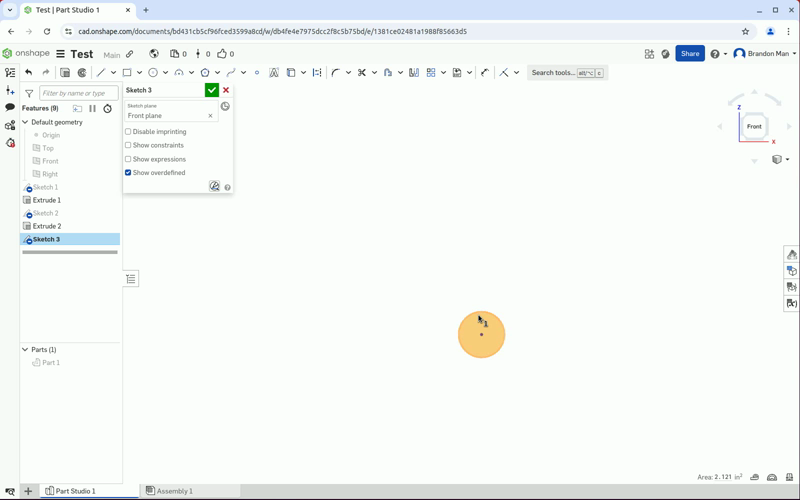
scroll(-6)
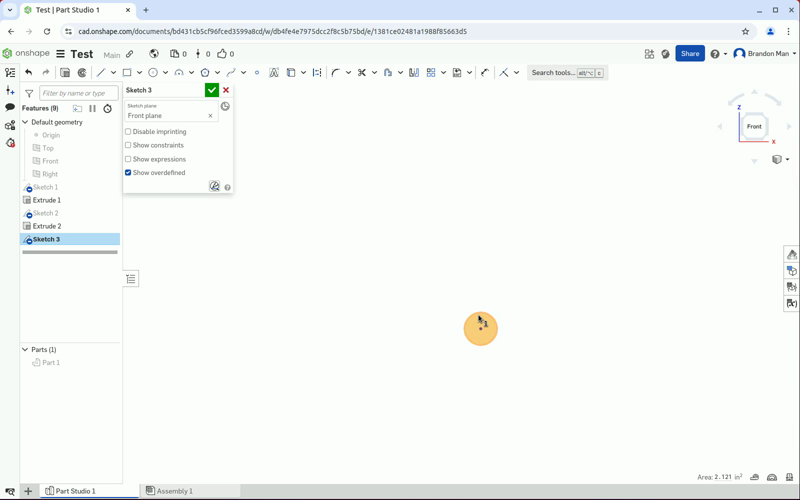
scroll(-6)
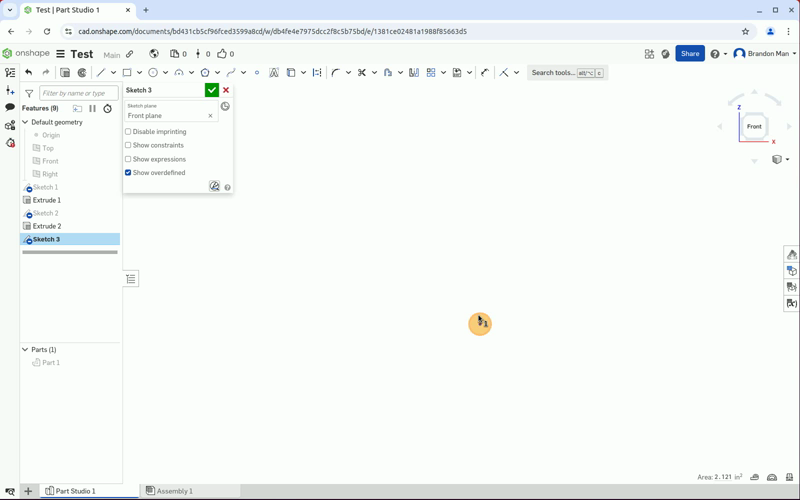
scroll(-6)
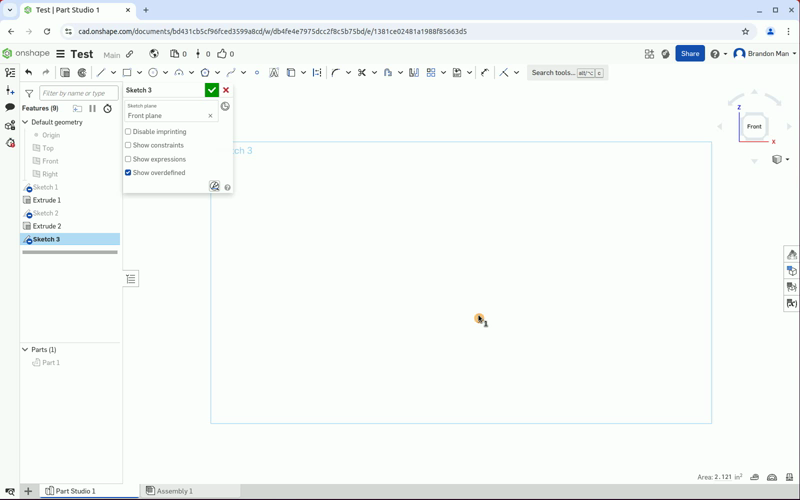
mouse_move(73, 352)
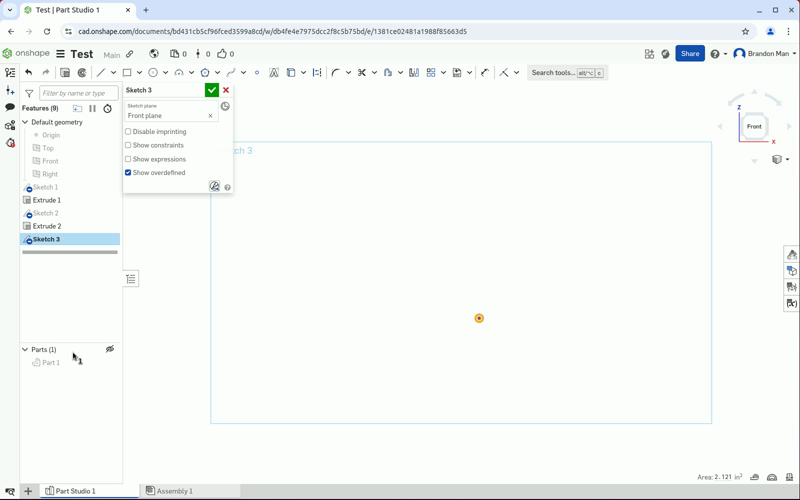
key(shift+y)
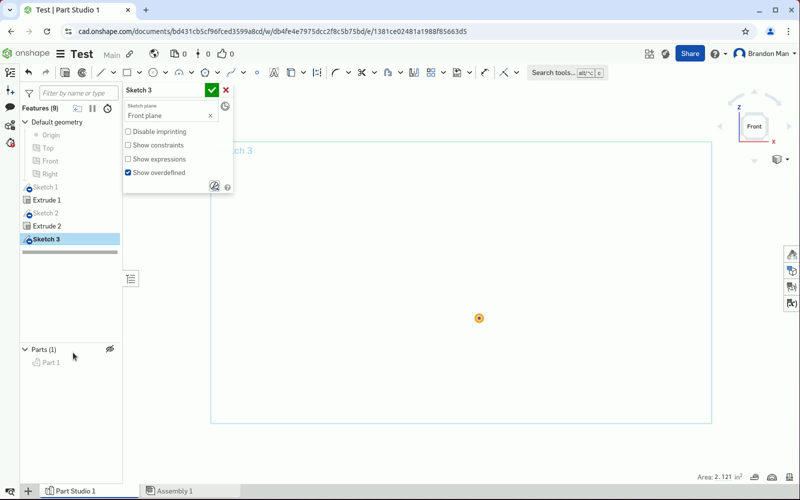
key(shift+e)
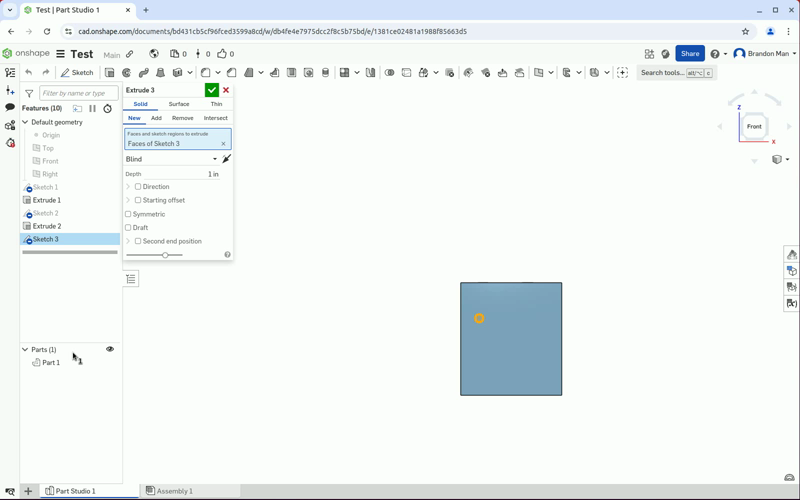
mouse_move(143, 106)
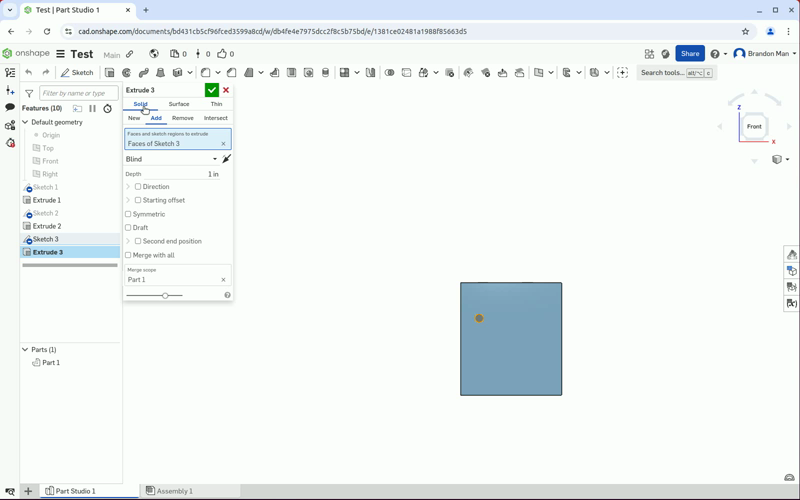
click(143, 106)
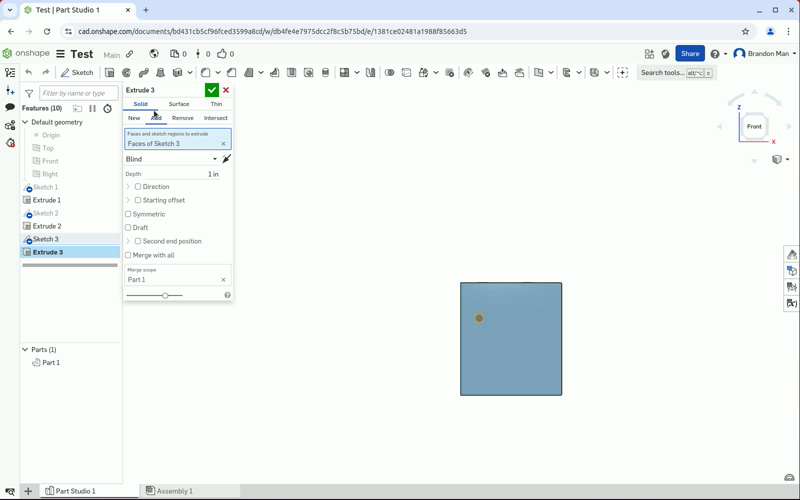
mouse_move(186, 120)
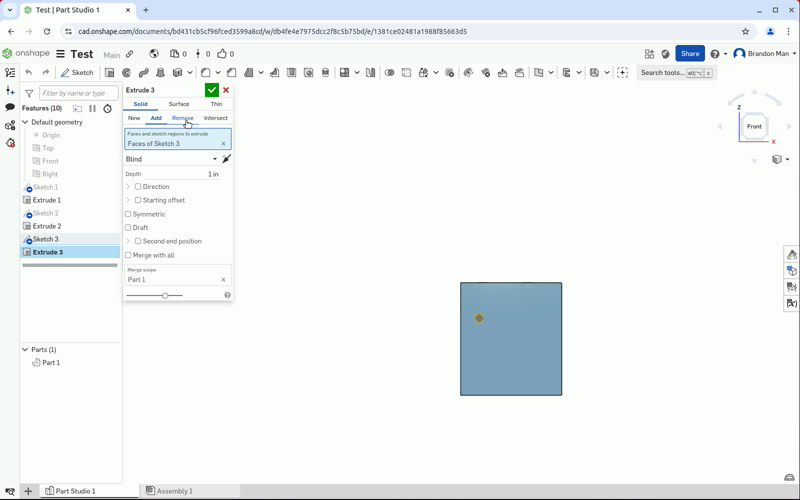
click(186, 120)
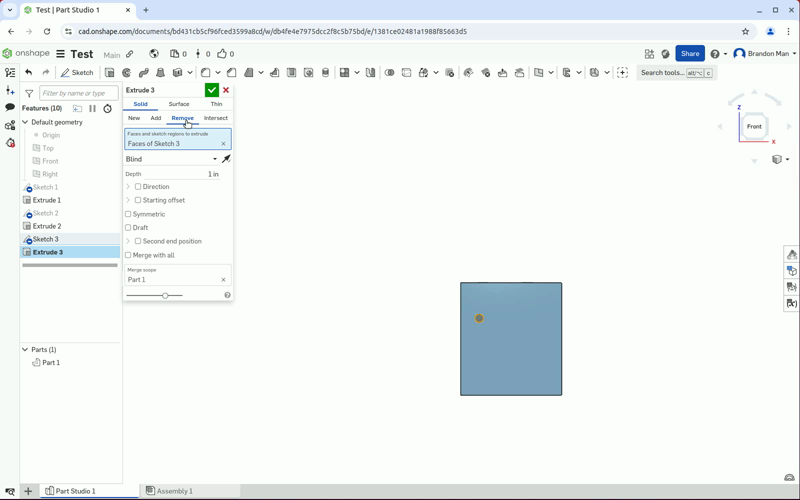
key(tab, 4)
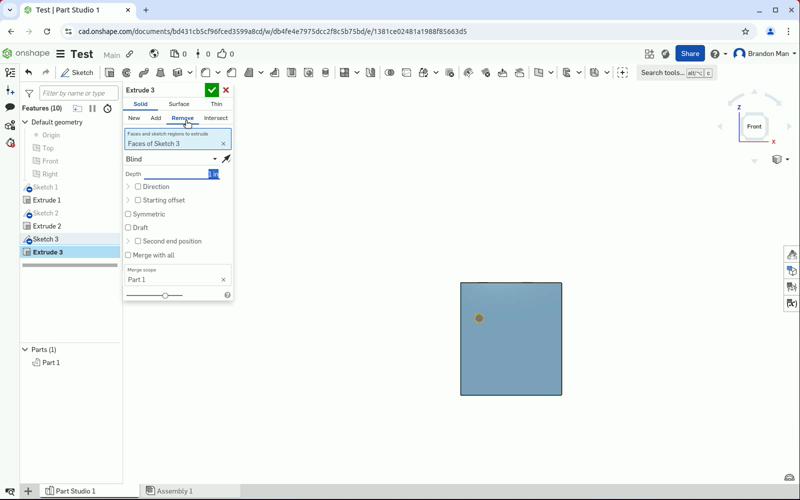
text(2.407)
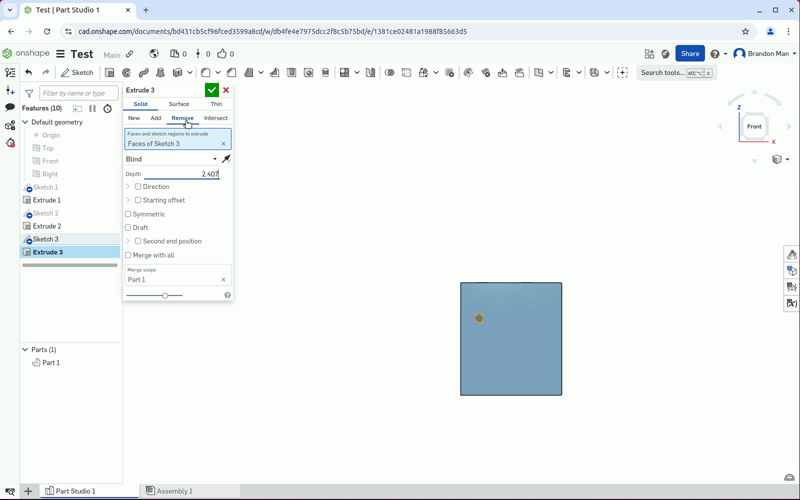
key(tab, 6)
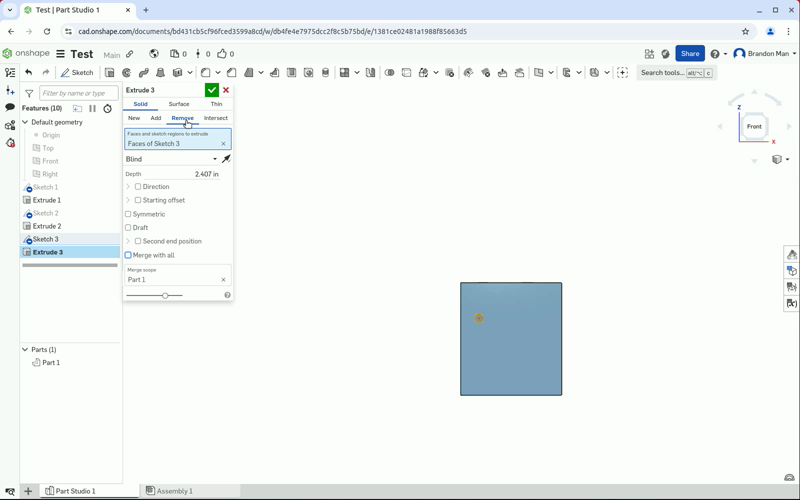
key(space)
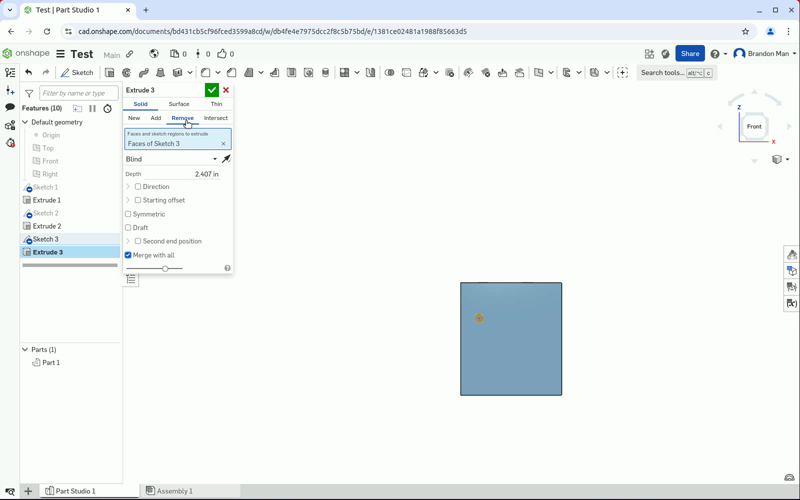
key(enter)
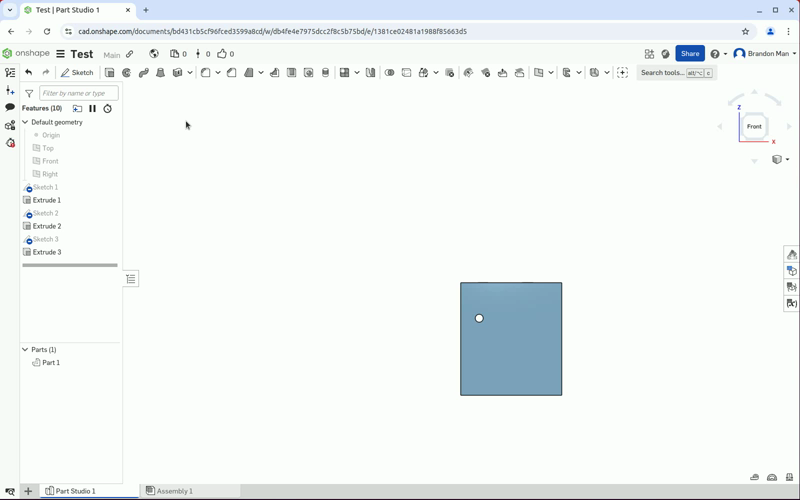
key(shift+h)
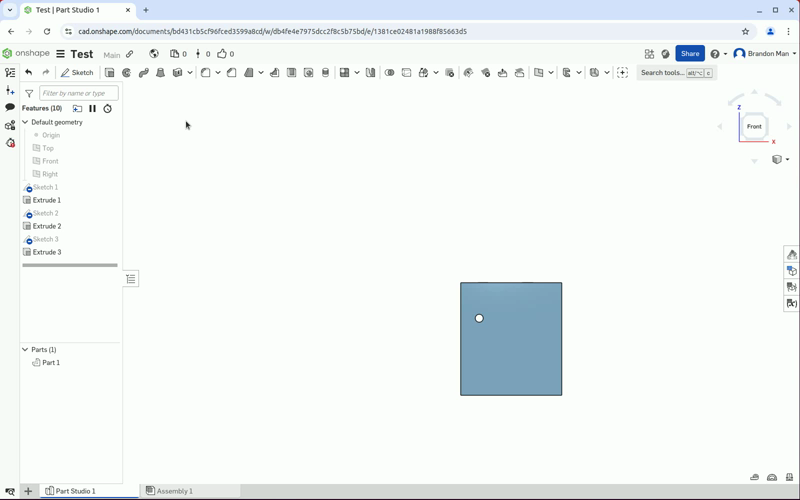
key(shift+h)
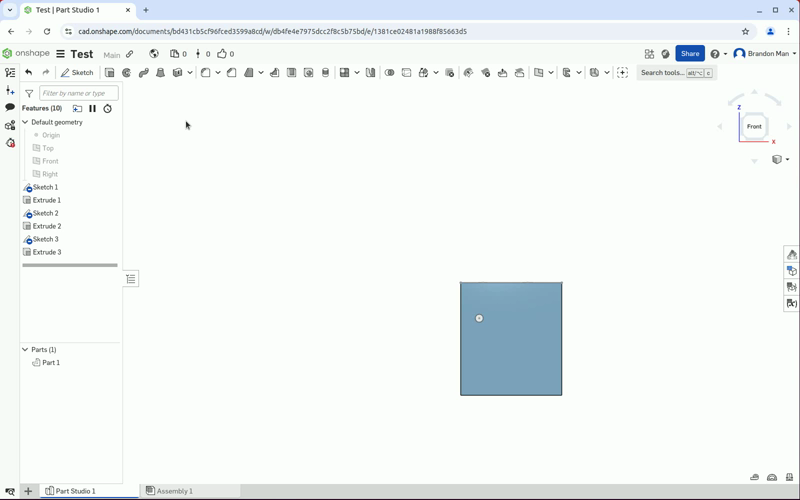
key(shift+7)
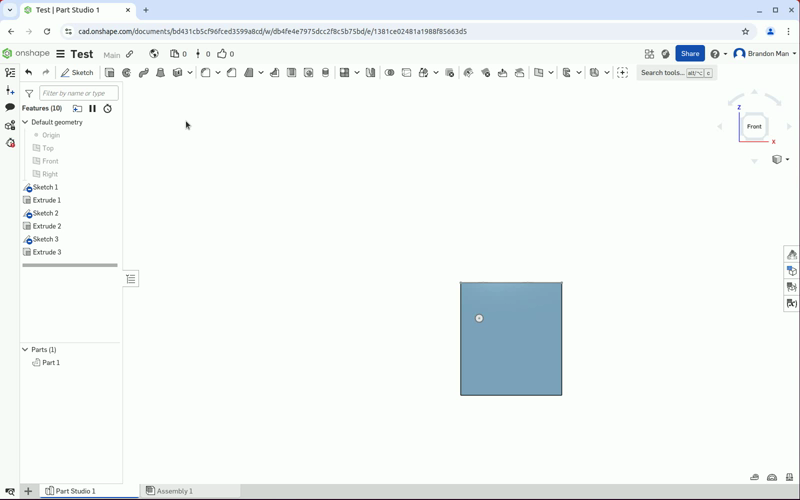
key(left, 2)
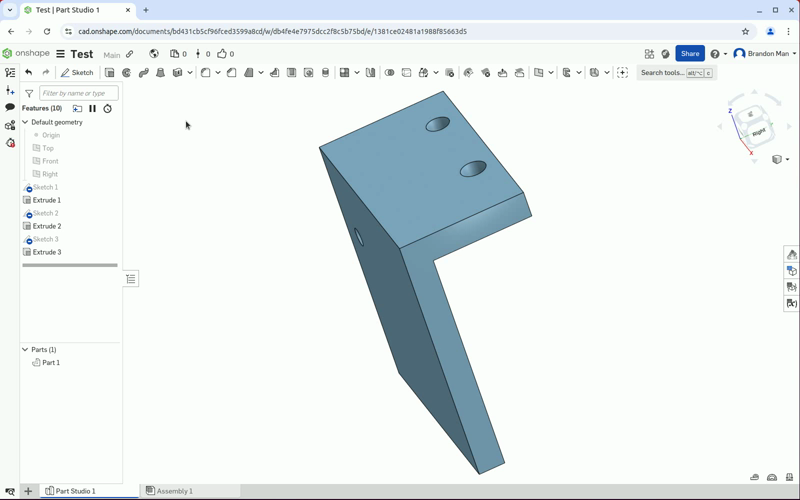
key(down, 2)
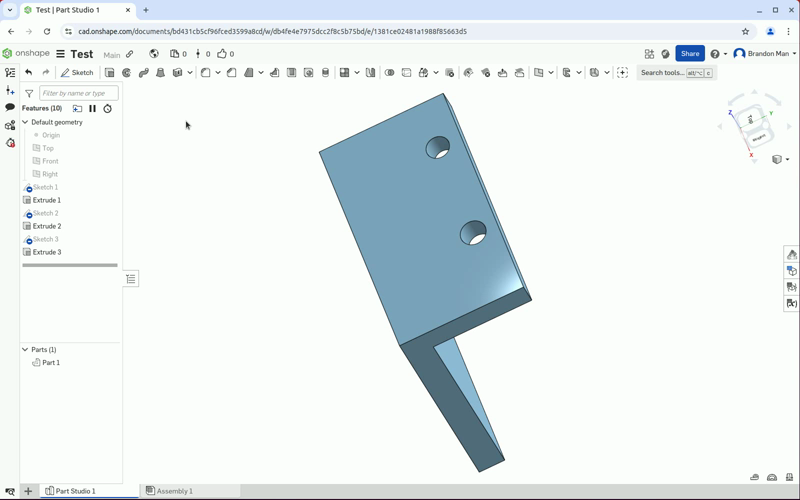
key(up, 2)
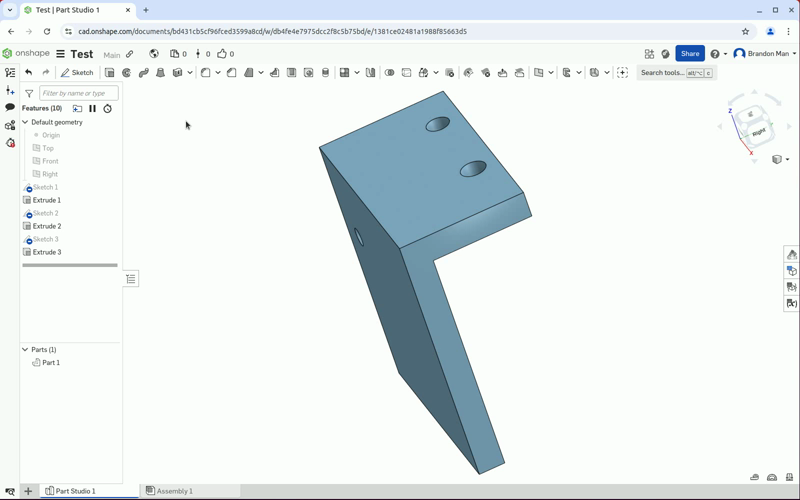
key(right, 2)
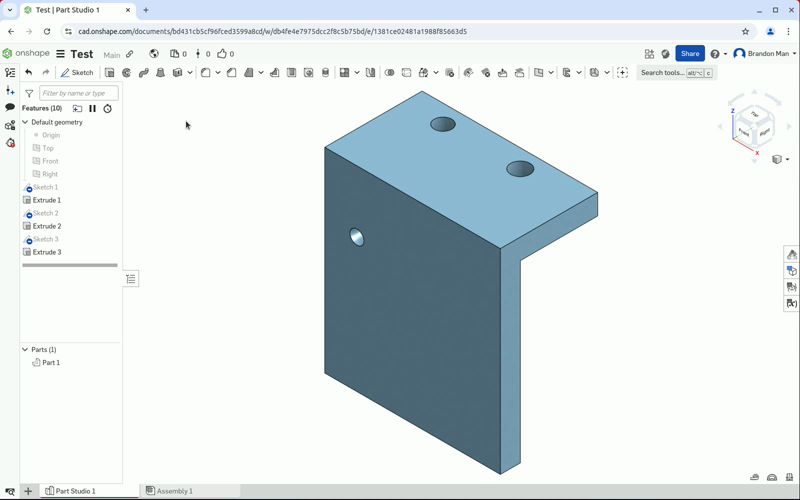
mouse_move(73, 189)
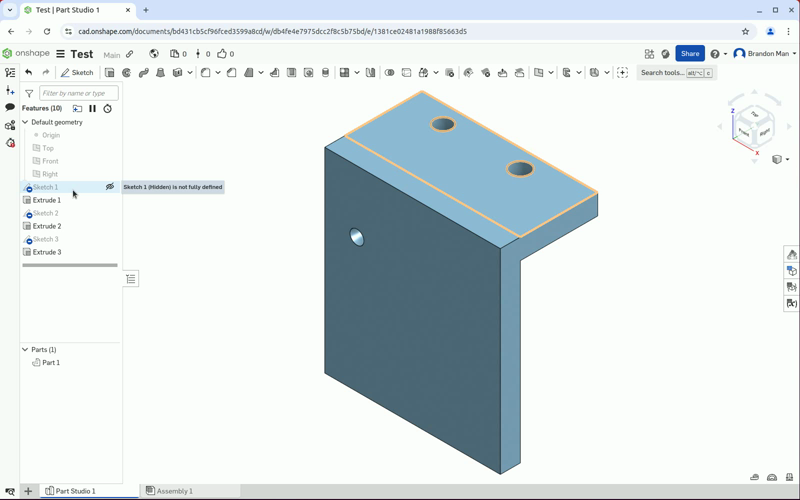
click(73, 189)